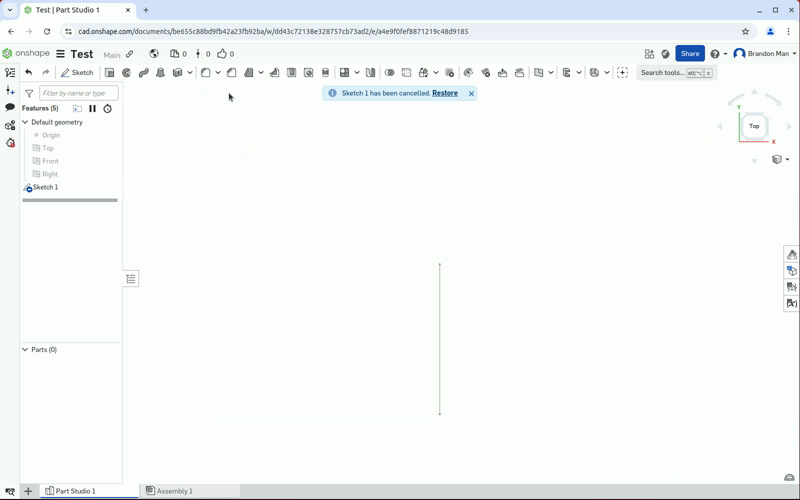
key(shift+h)
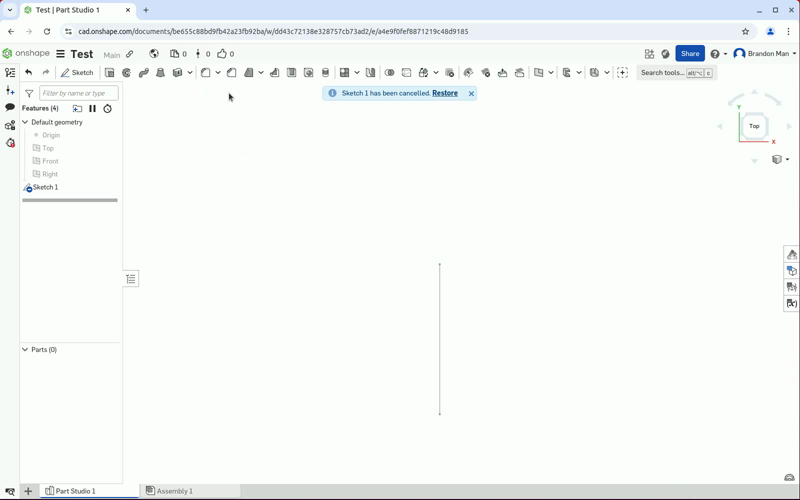
mouse_move(73, 352)
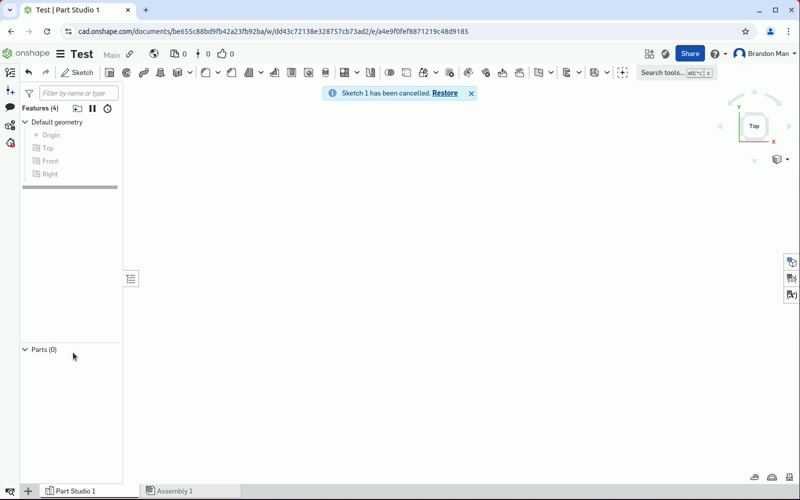
key(y)
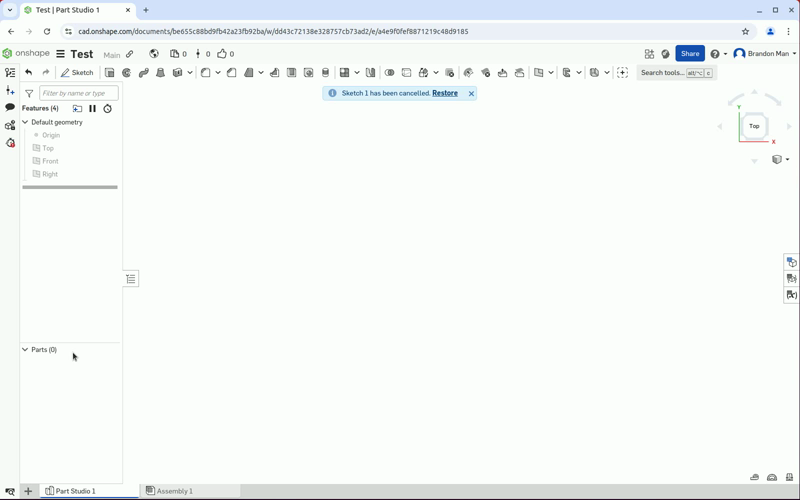
key(shift+p)
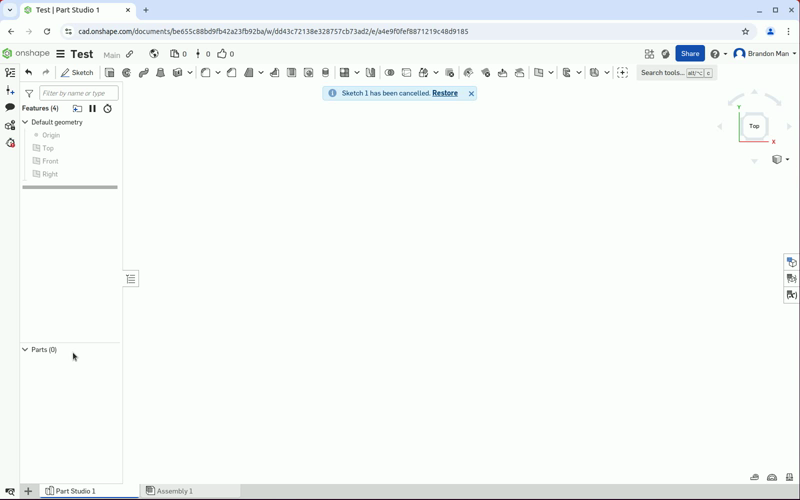
key(space)
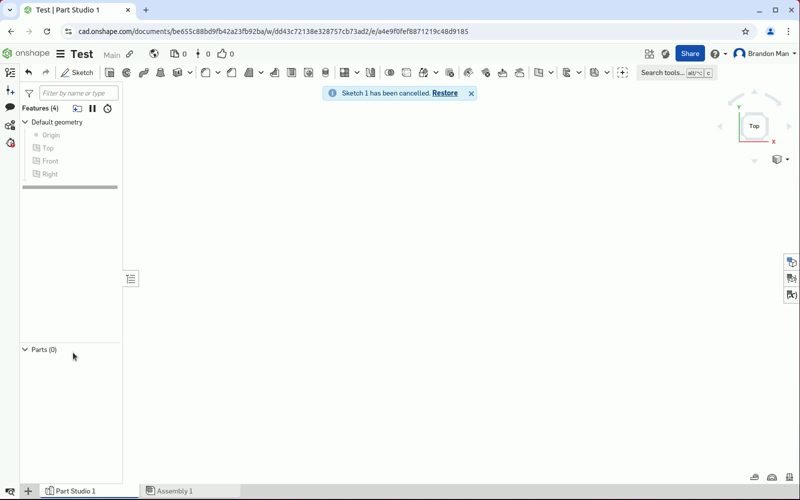
key_down(shift)
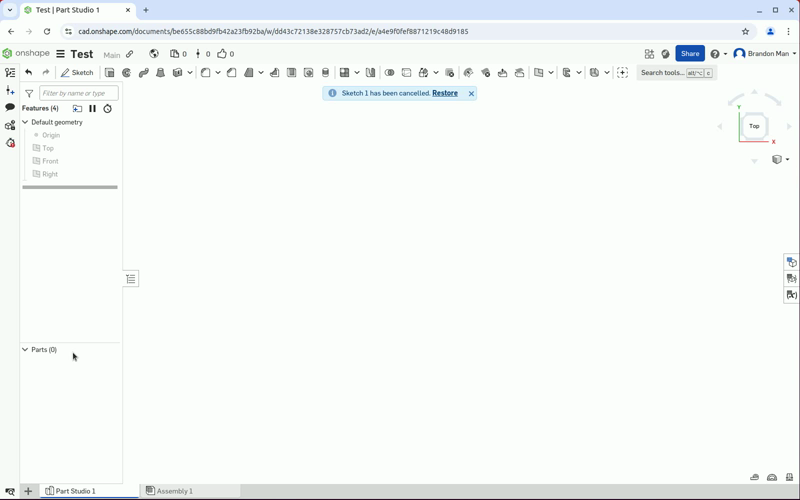
key(up)
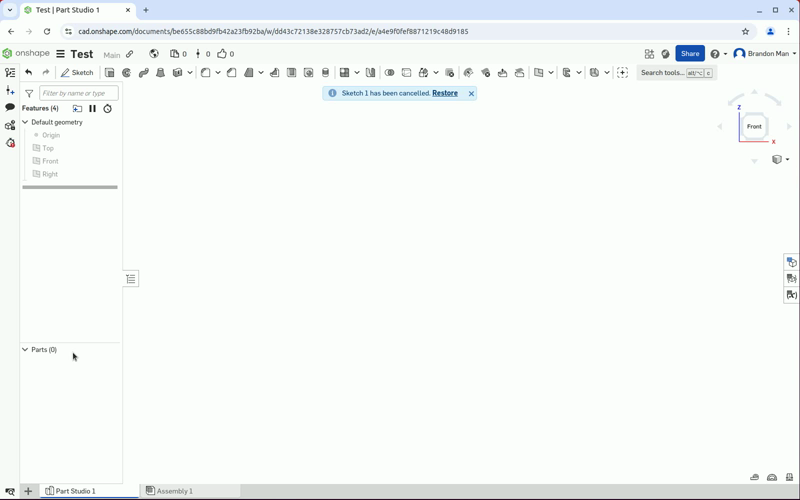
key_up(shift)
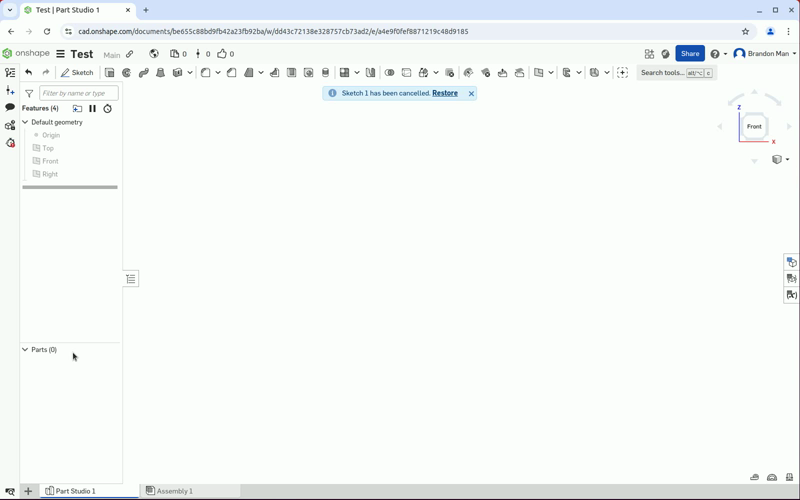
mouse_move(73, 352)
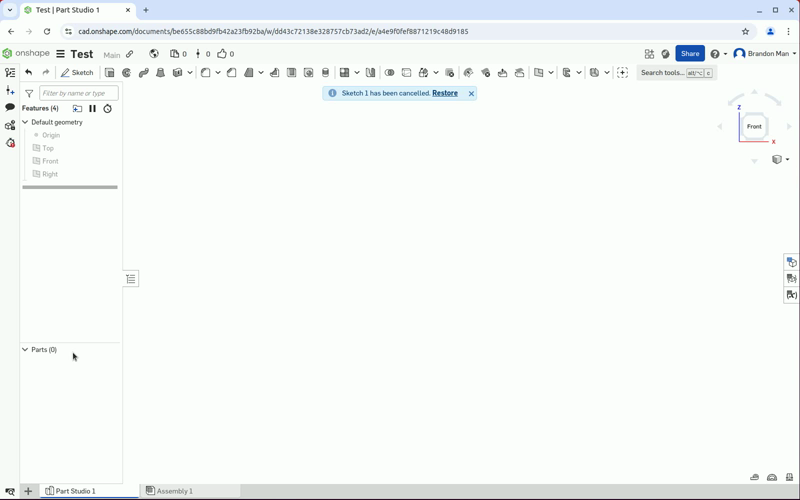
key(shift+y)
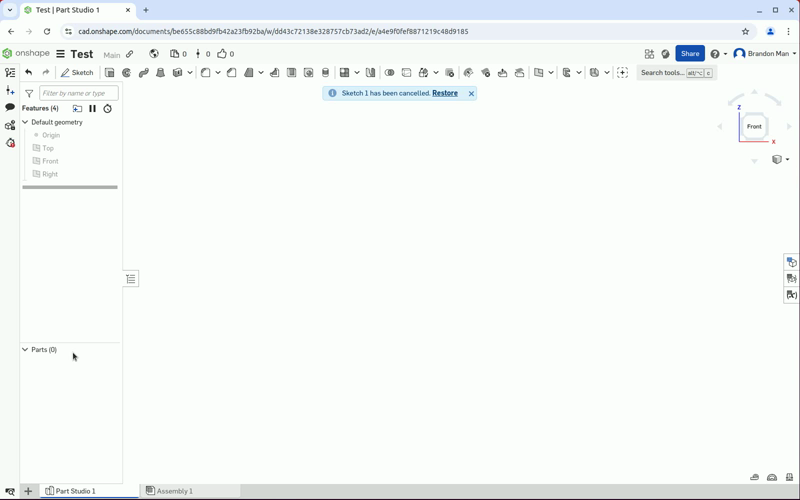
key(shift+s)
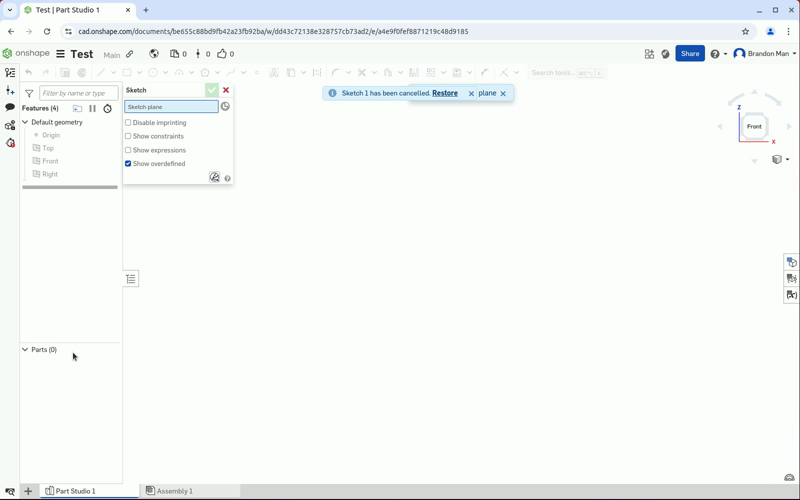
mouse_move(73, 163)
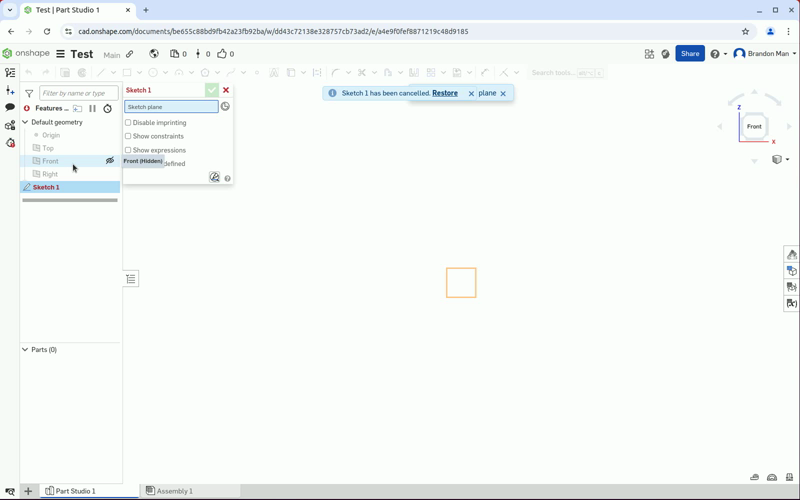
click(73, 163)
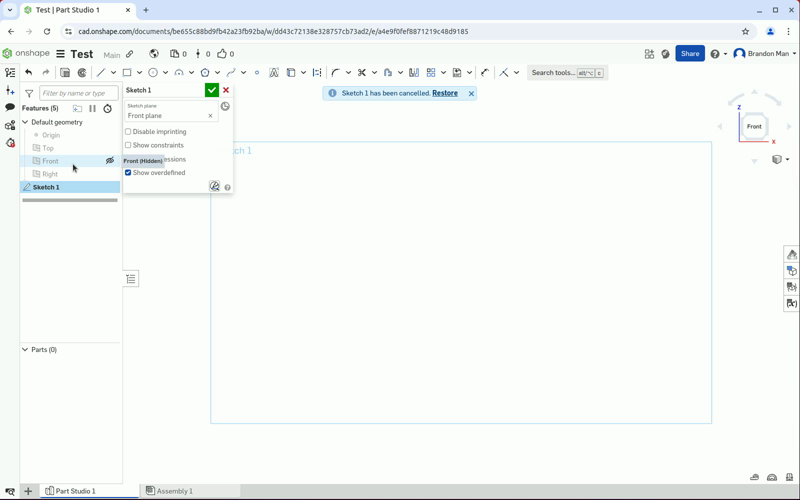
mouse_move(73, 352)
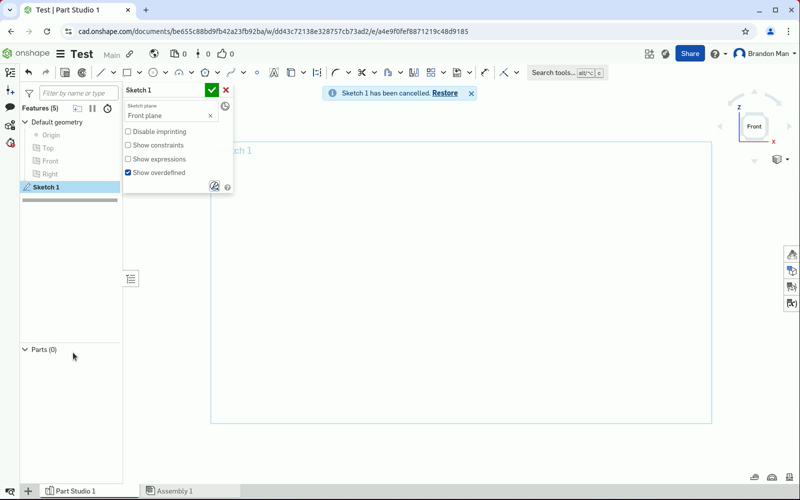
key(y)
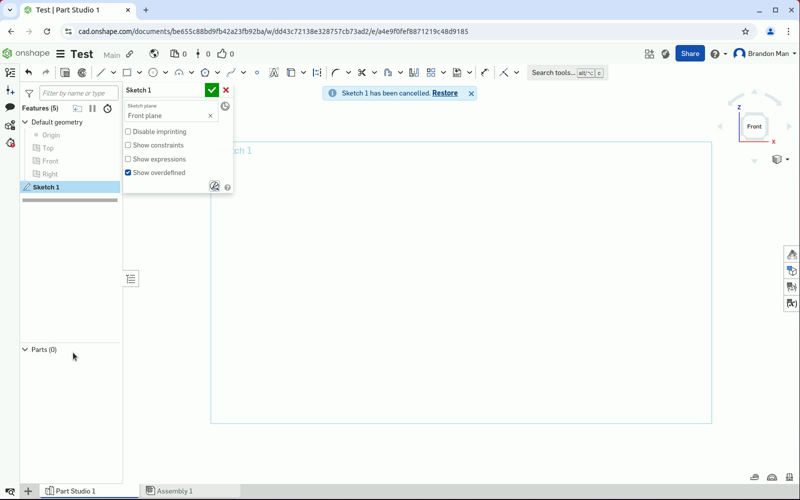
key(l)
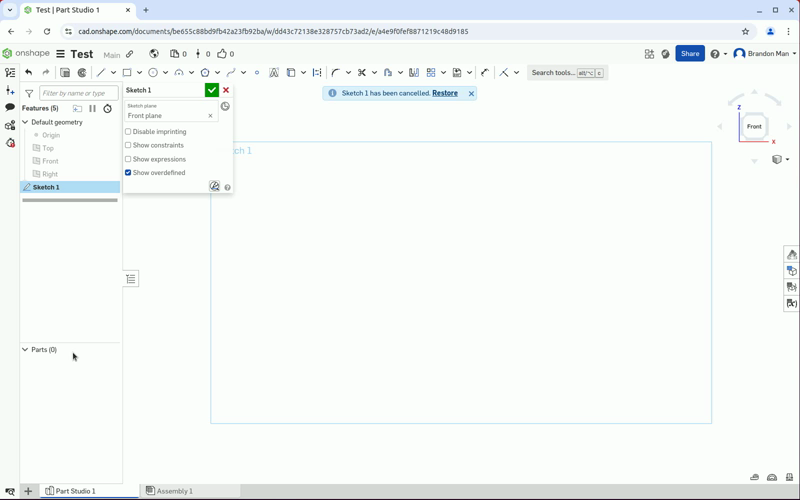
key_down(shift)
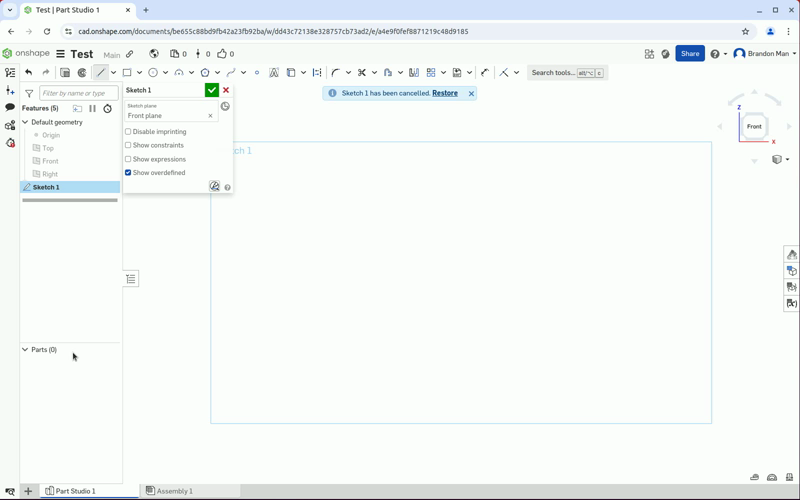
mouse_move(348, 376)
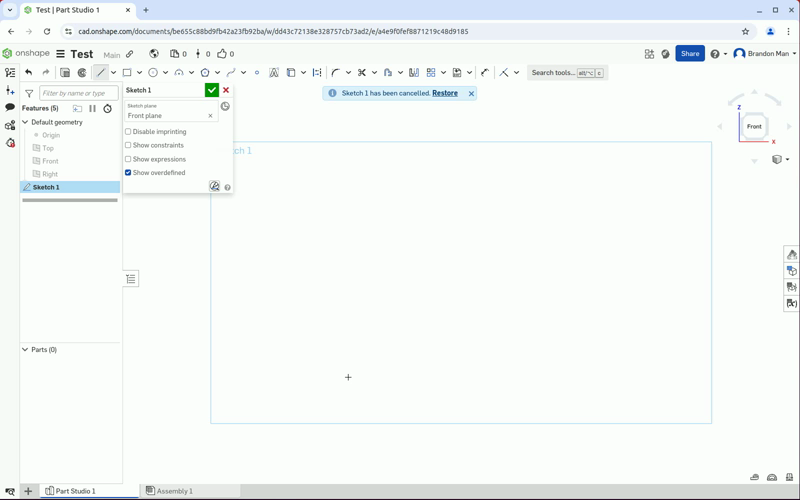
click(348, 376)
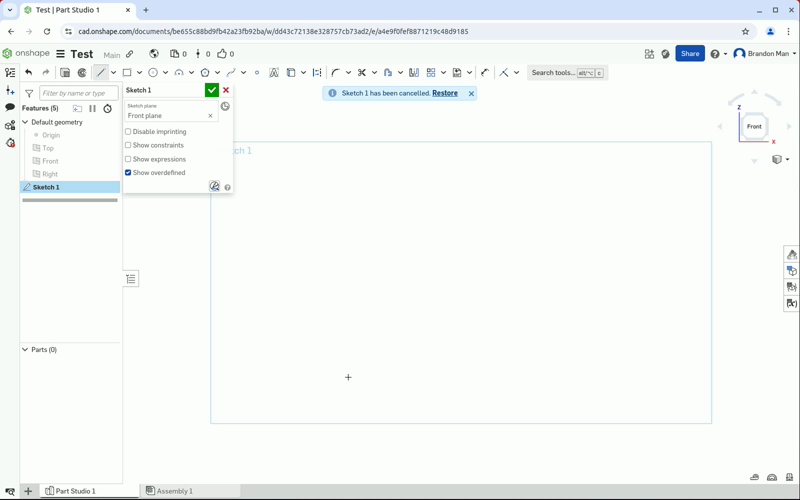
key_up(shift)
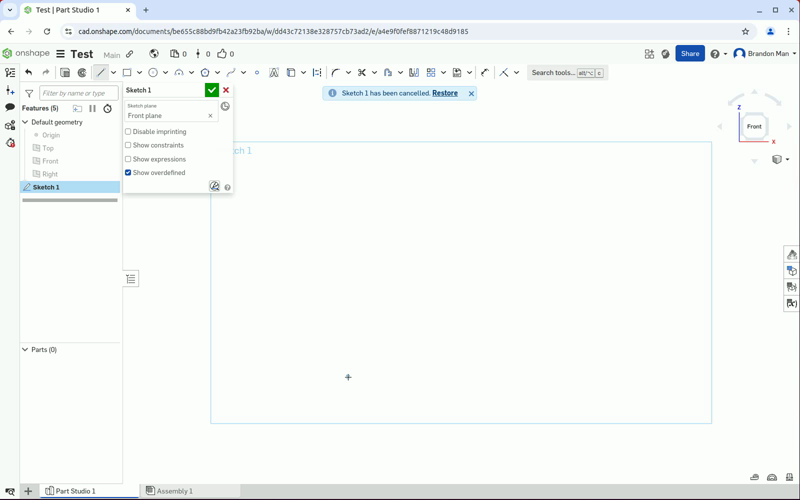
key_down(shift)
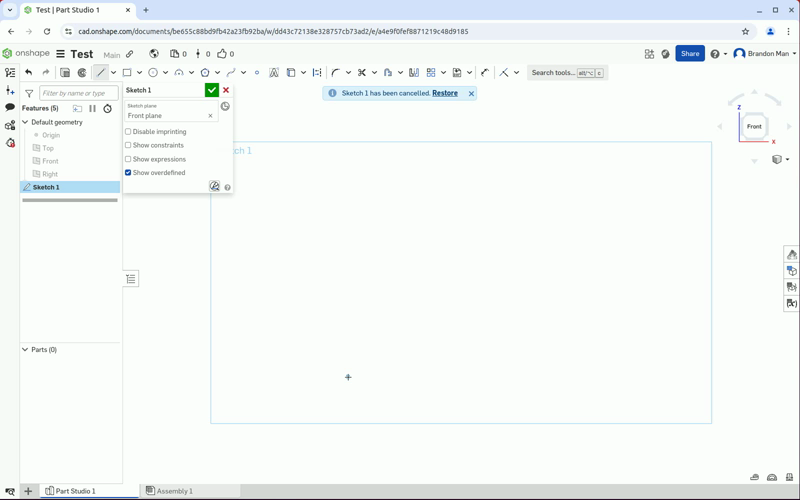
mouse_move(561, 376)
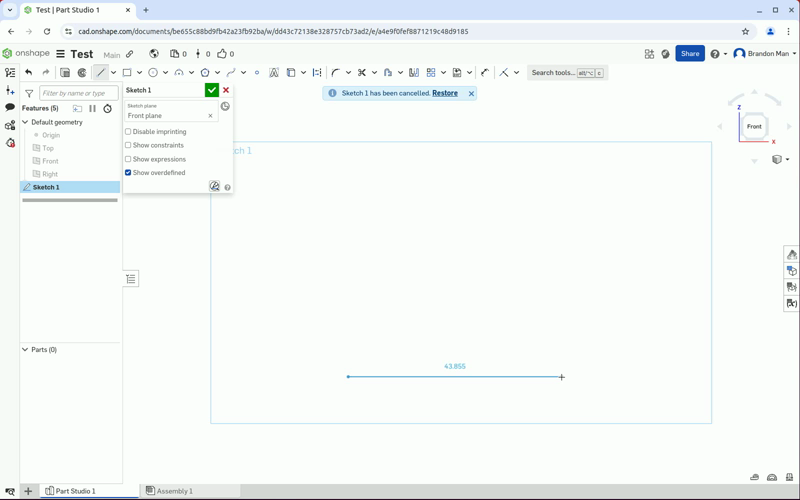
click(561, 376)
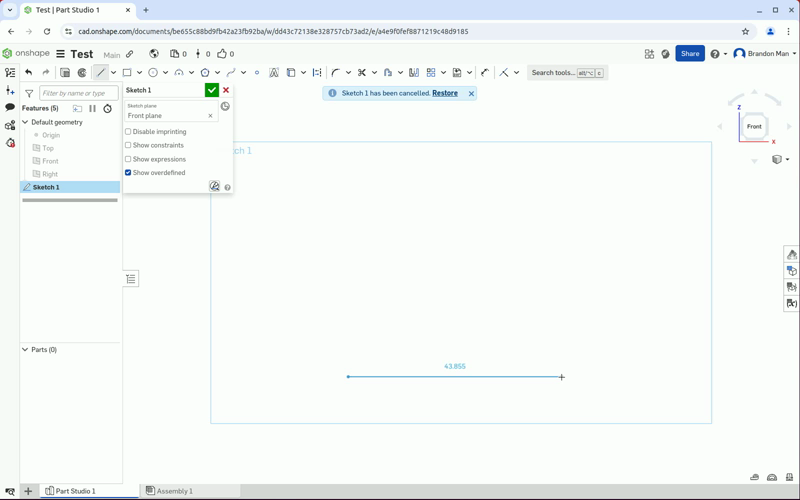
key_up(shift)
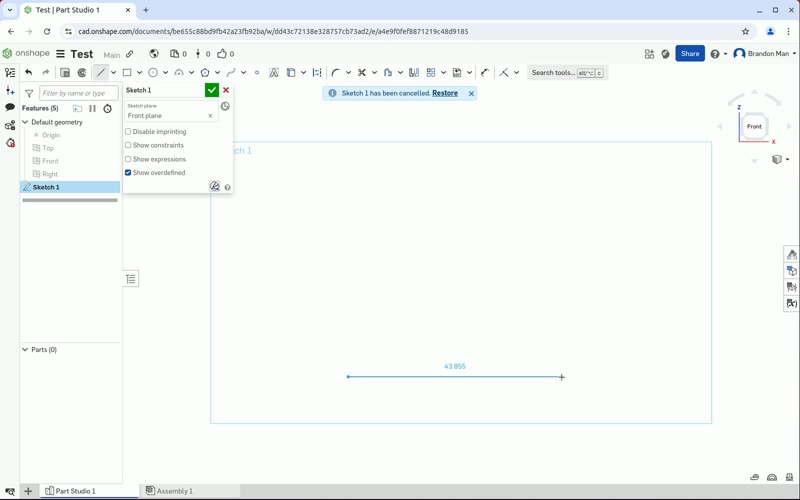
key_down(shift)
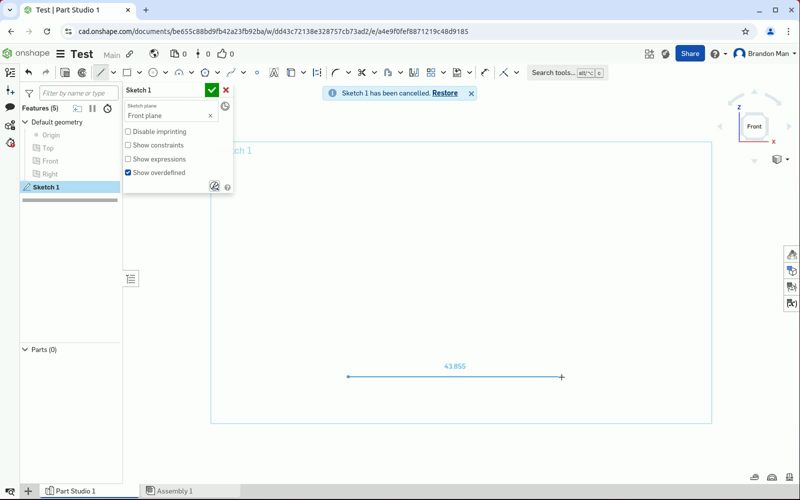
mouse_move(561, 295)
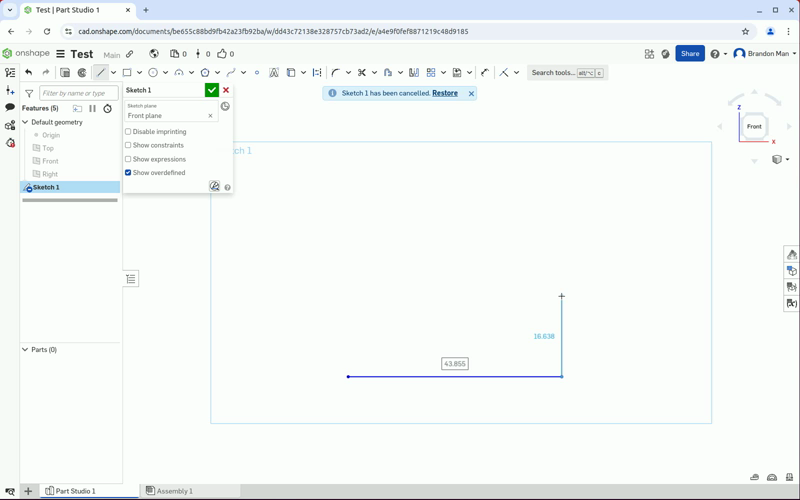
click(561, 295)
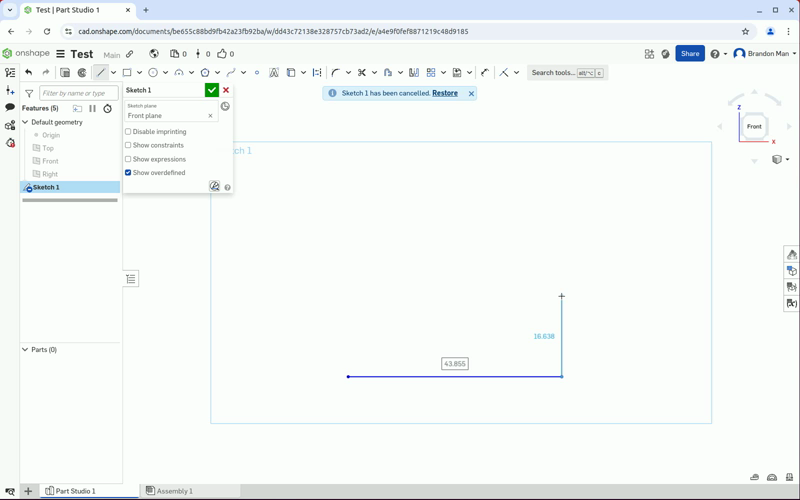
key_up(shift)
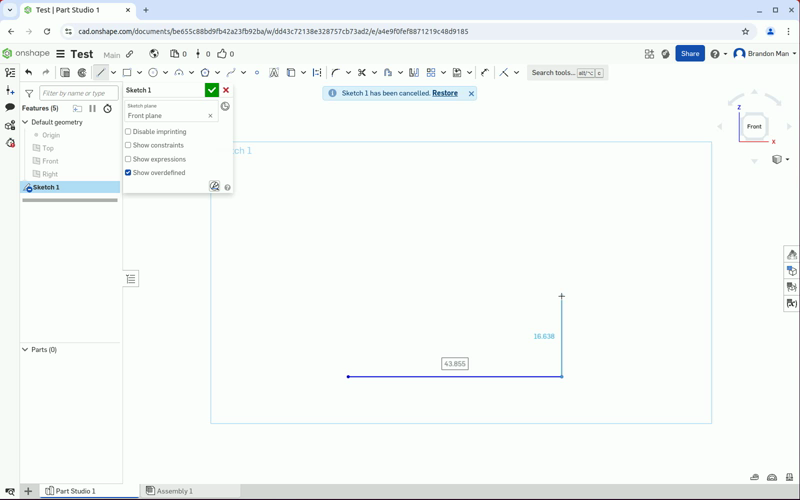
key_down(shift)
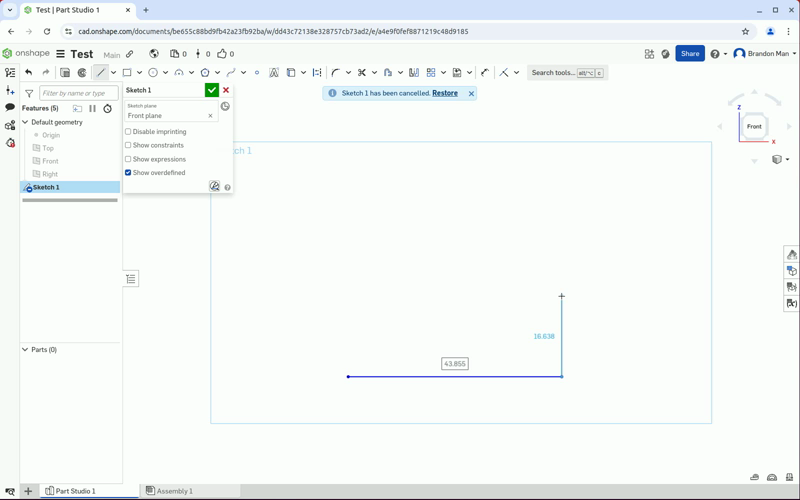
mouse_move(348, 295)
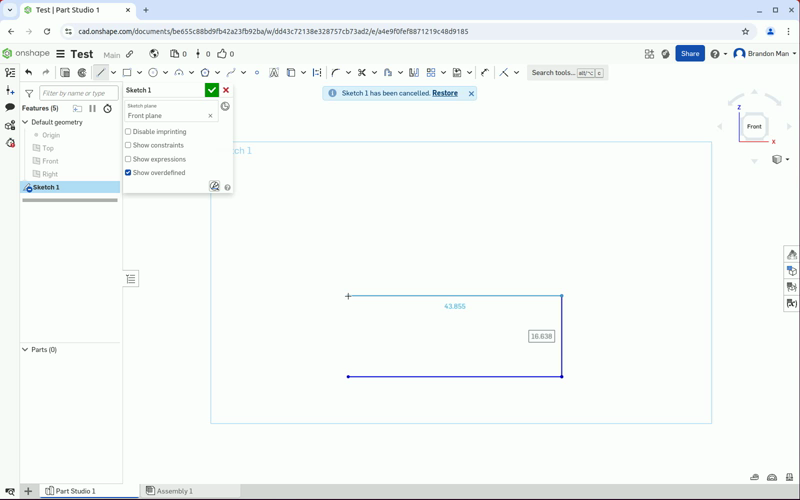
click(348, 295)
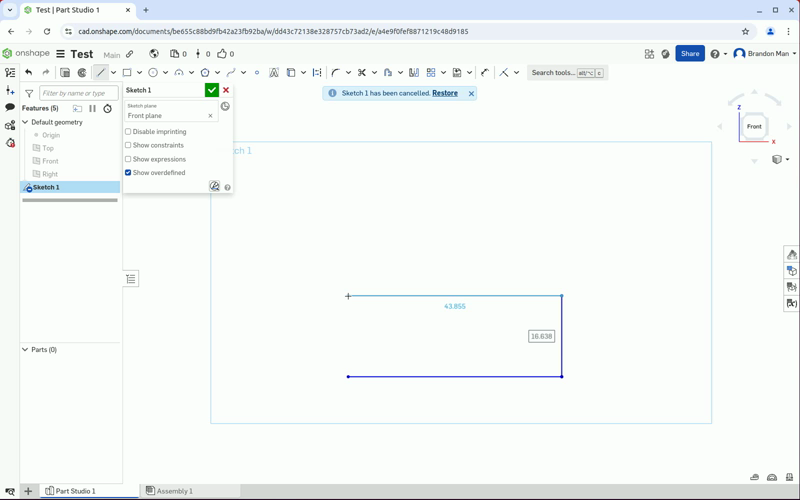
key_up(shift)
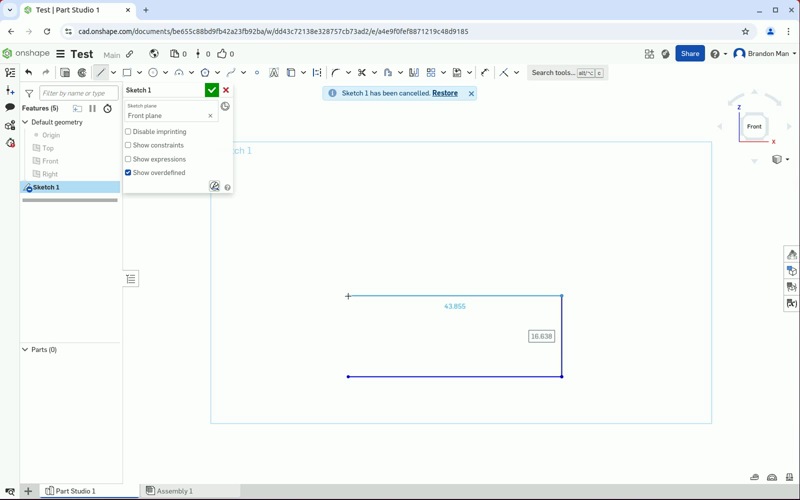
key_down(shift)
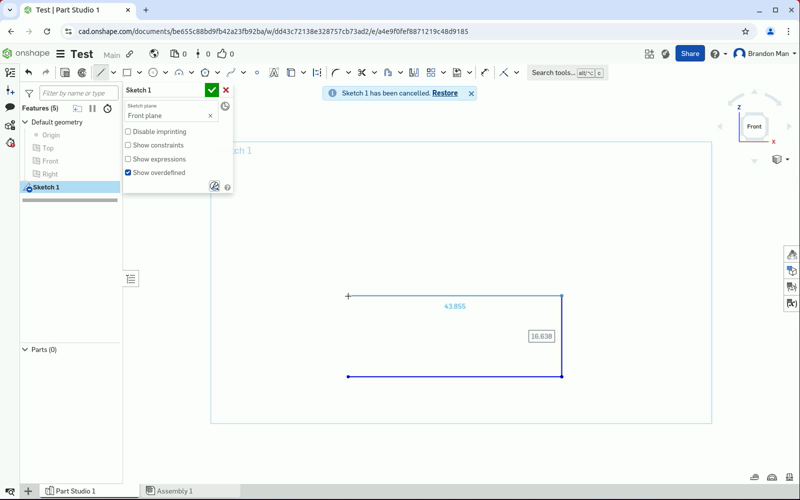
mouse_move(348, 376)
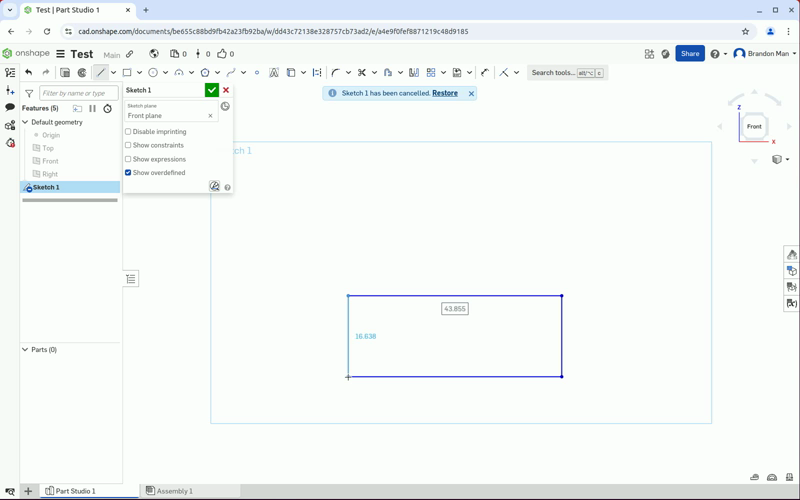
key_up(shift)
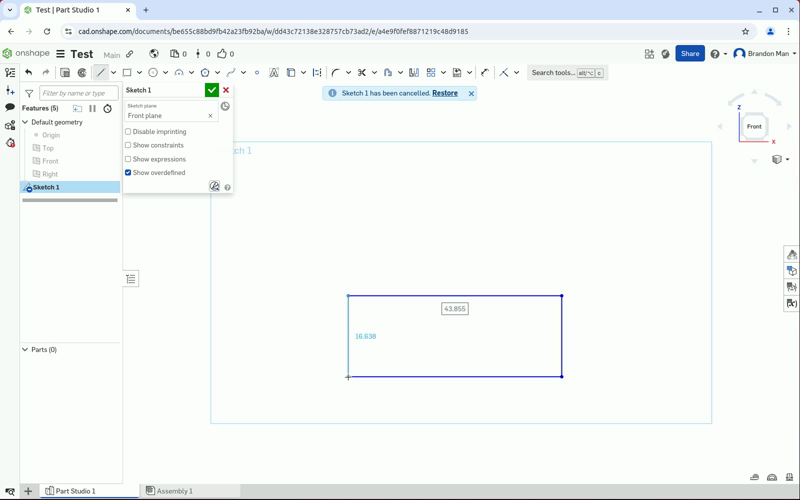
click(348, 376)
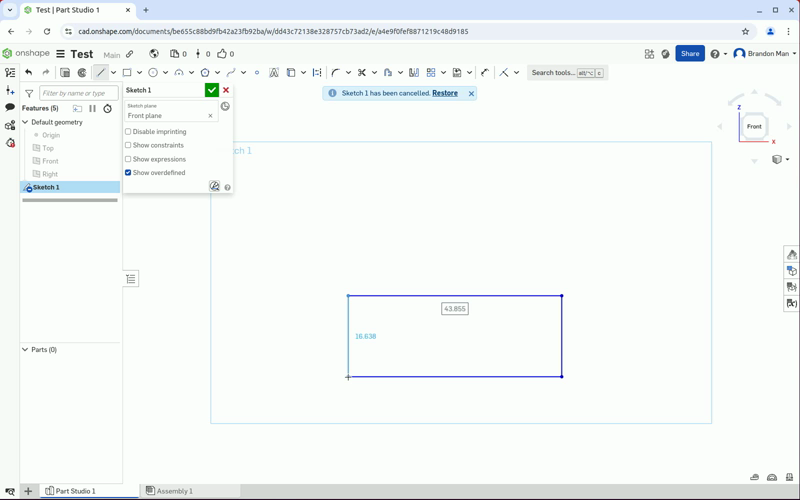
key(esc)
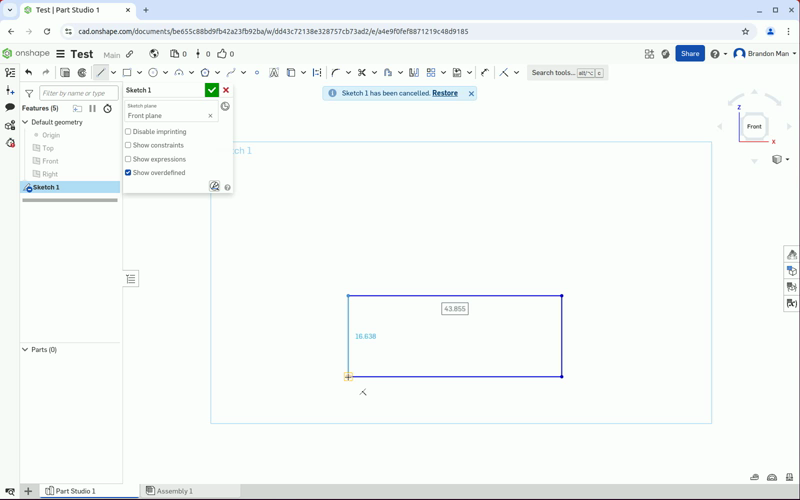
mouse_move(458, 332)
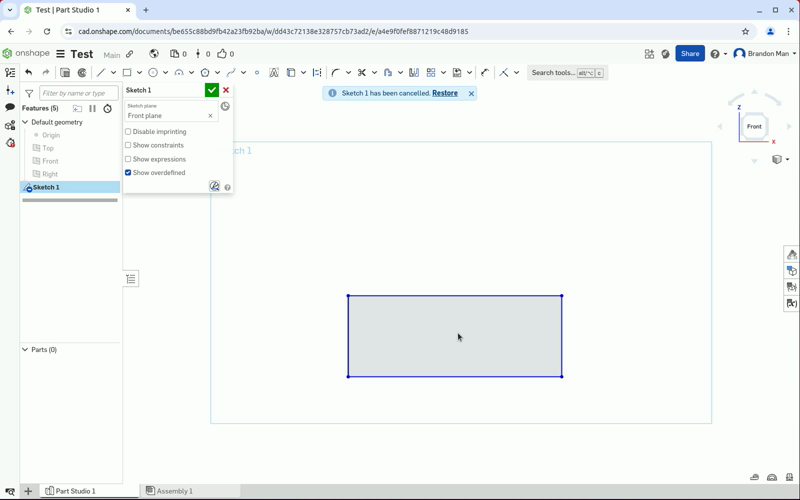
click(458, 332)
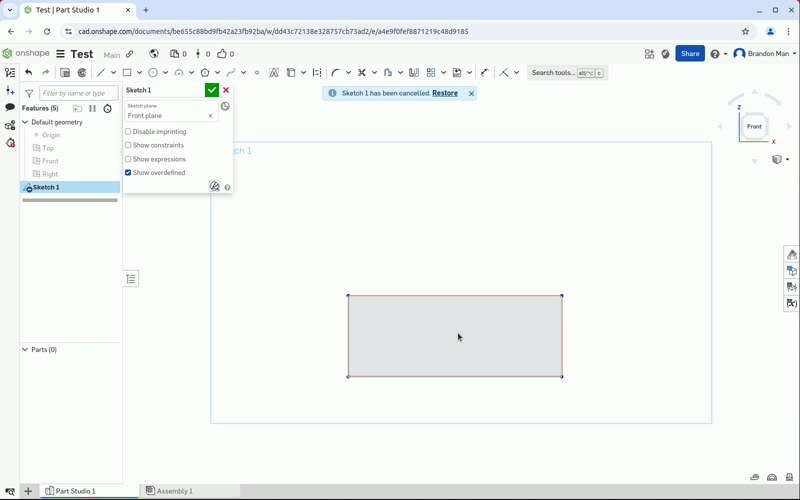
mouse_move(73, 352)
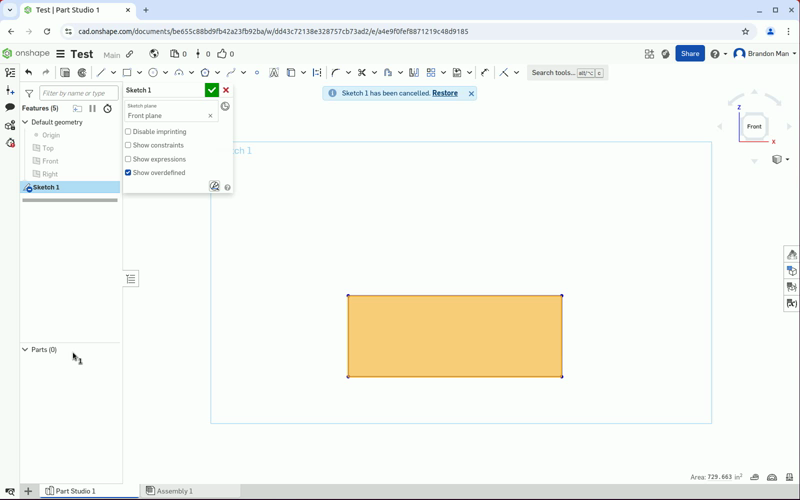
key(shift+y)
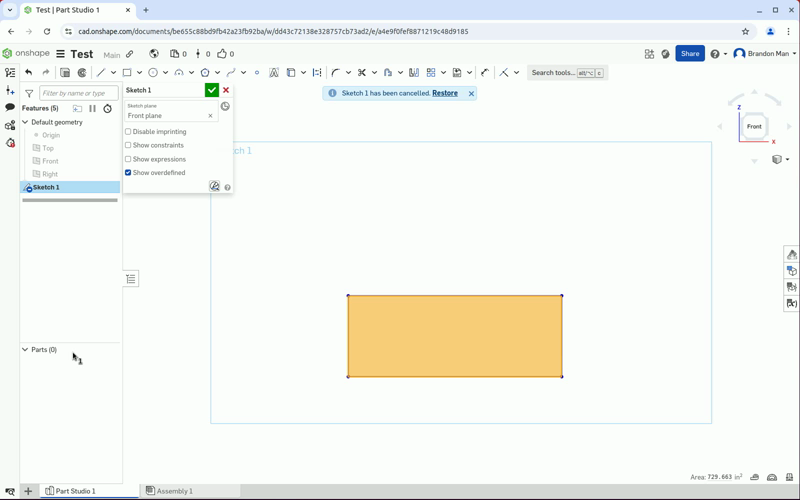
key(shift+e)
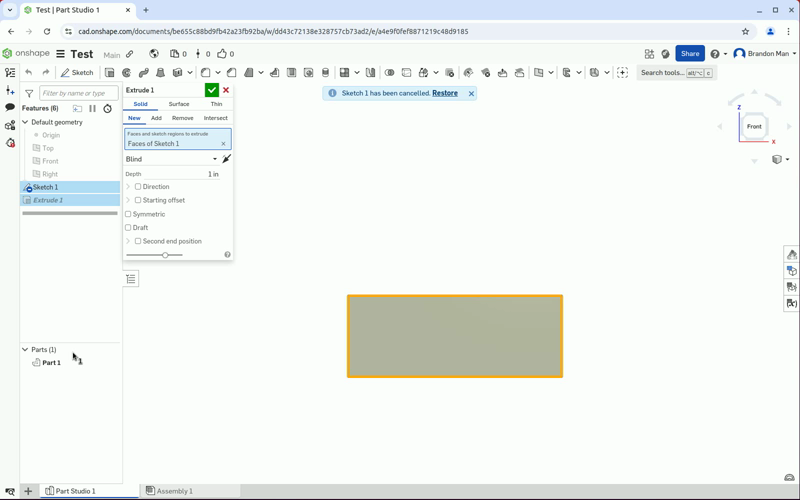
mouse_move(143, 106)
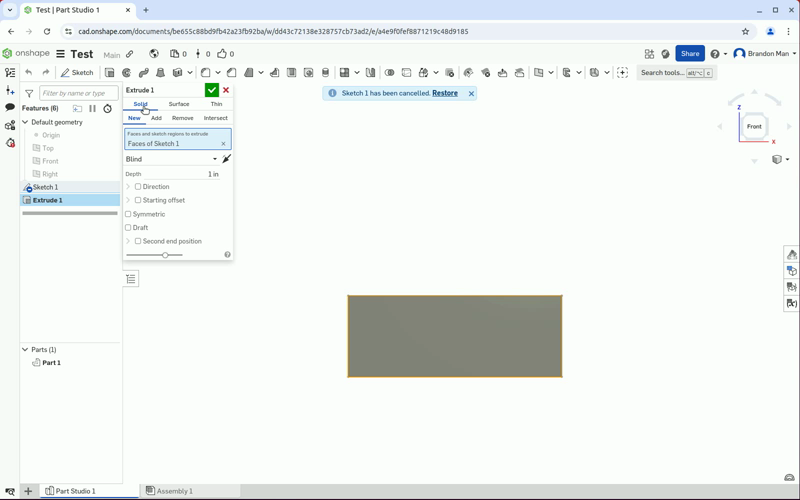
click(143, 106)
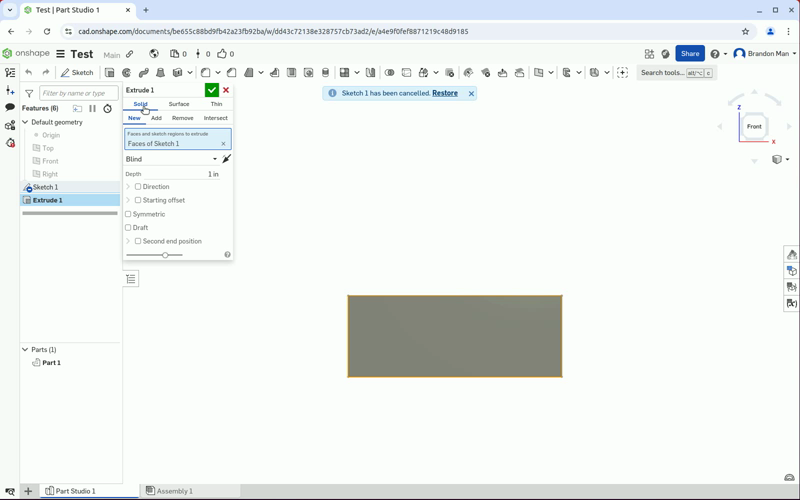
mouse_move(137, 120)
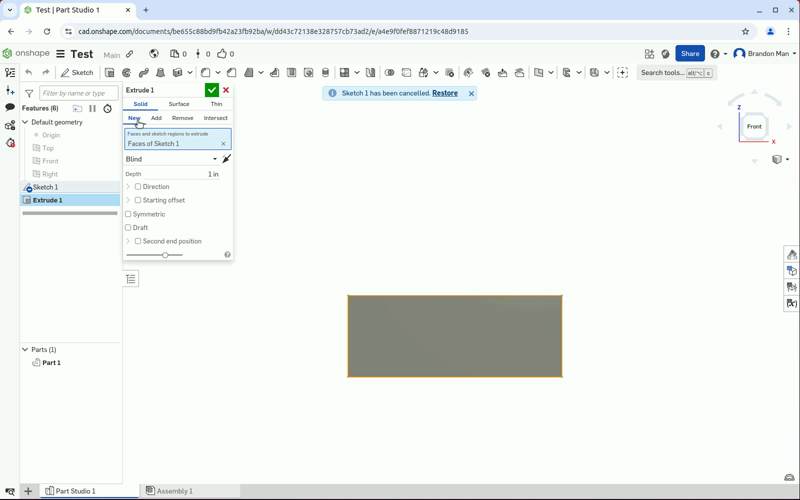
click(137, 120)
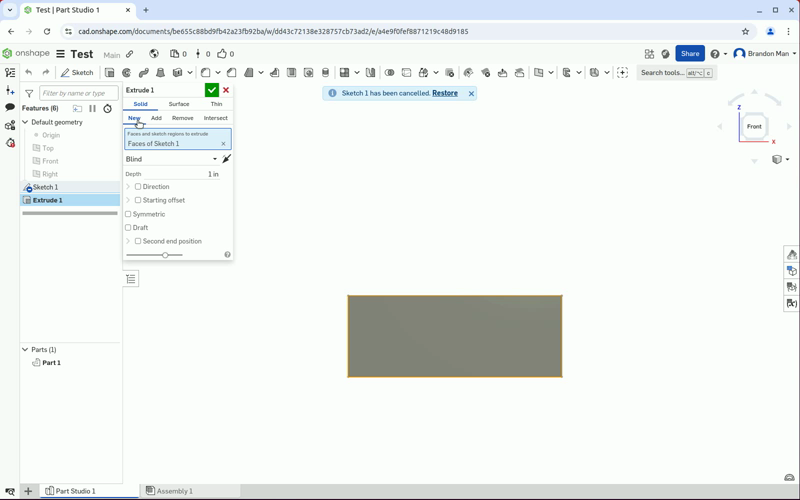
key(tab, 4)
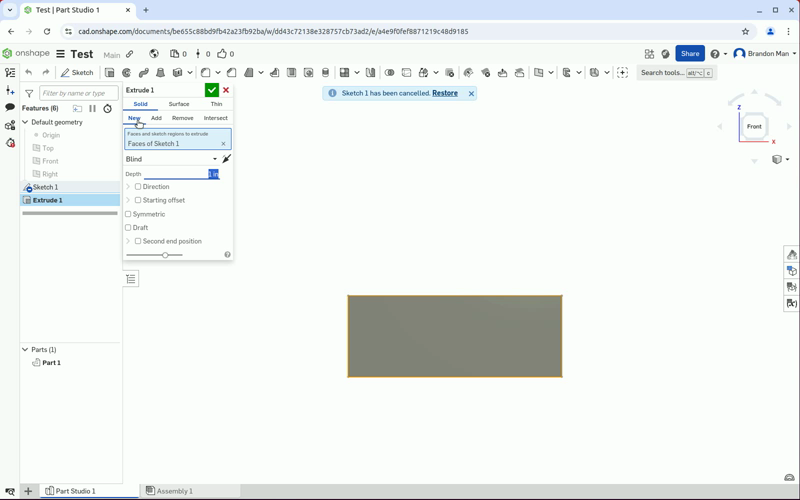
text(2.166)
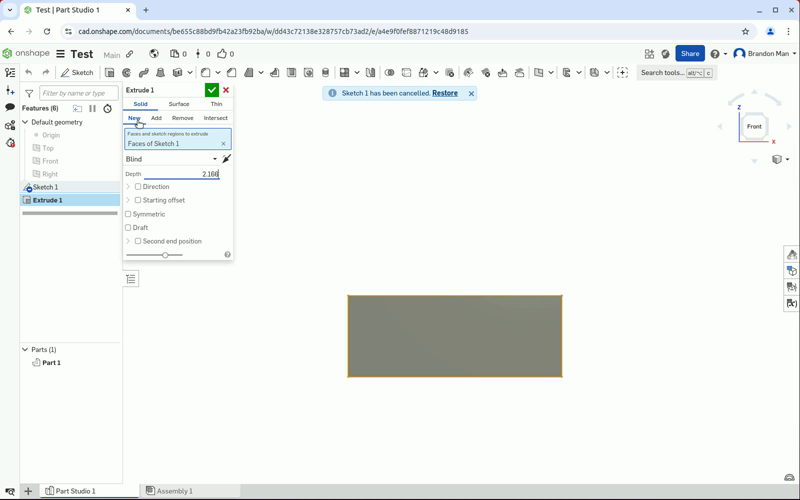
key(enter)
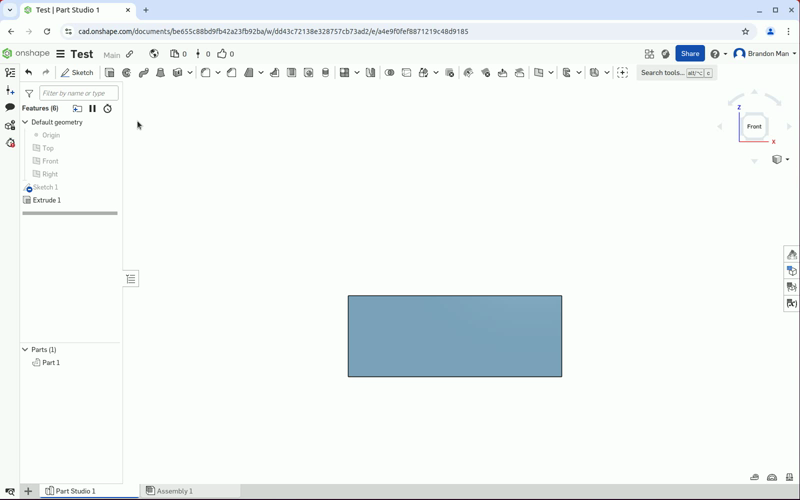
key(shift+h)
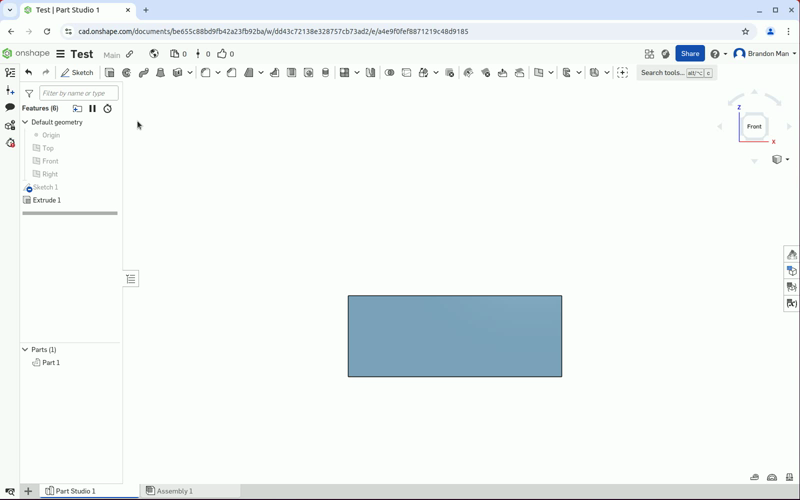
key(shift+h)
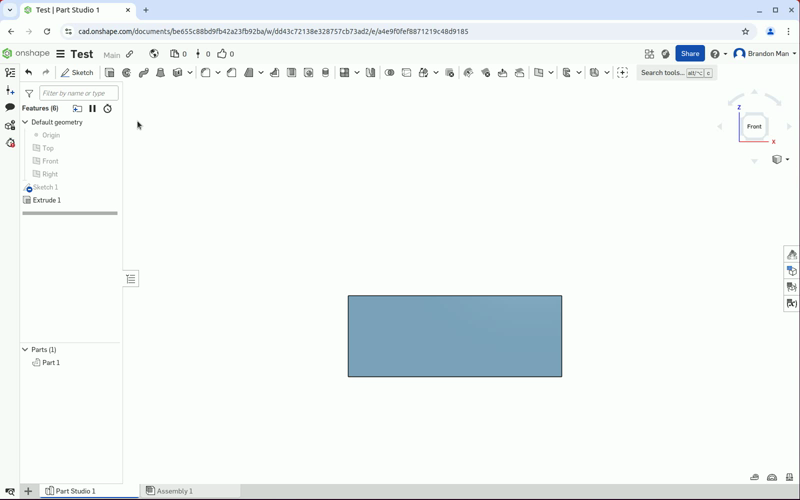
mouse_move(73, 189)
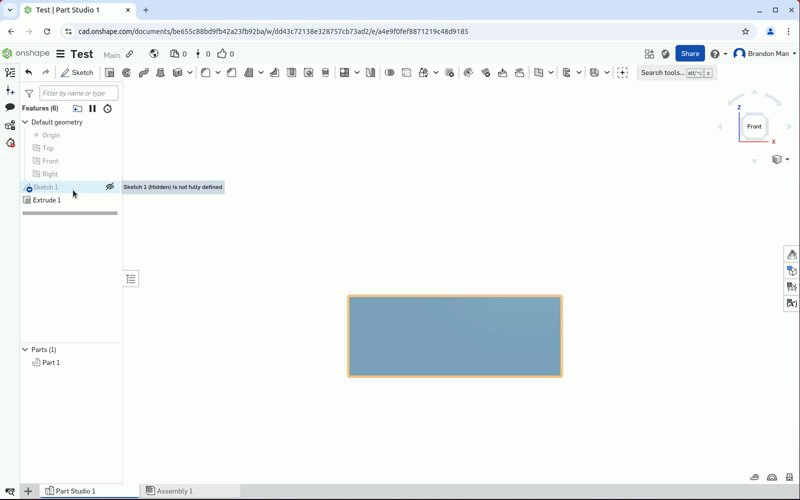
click(73, 189)
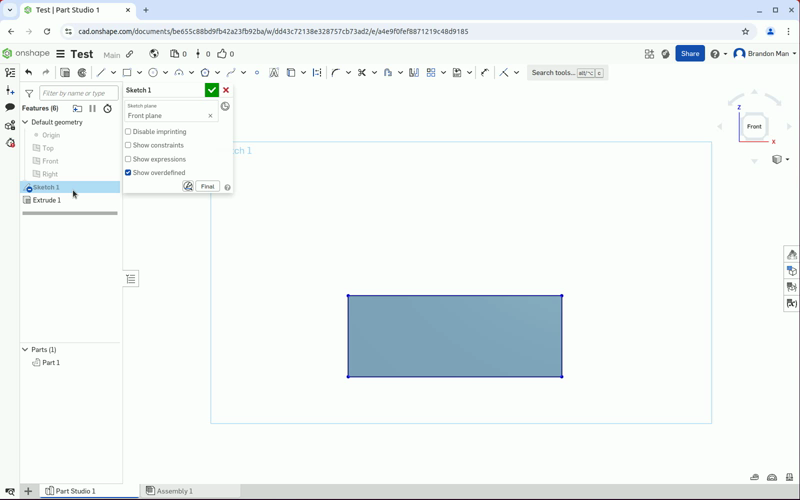
mouse_move(229, 92)
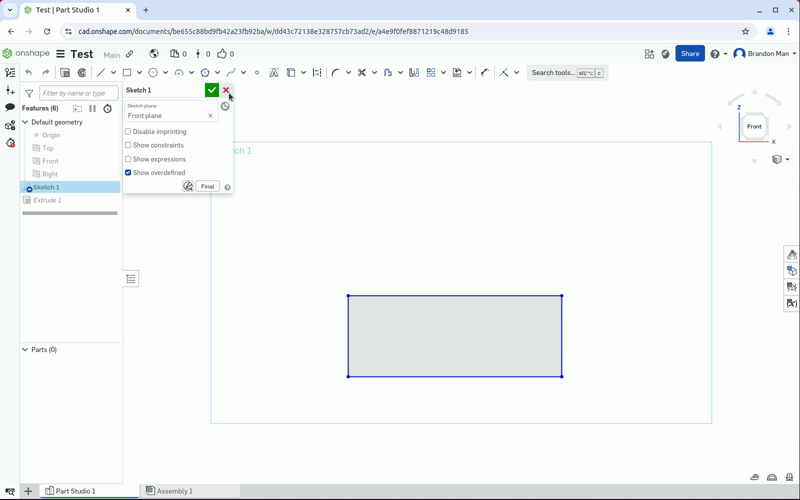
click(229, 92)
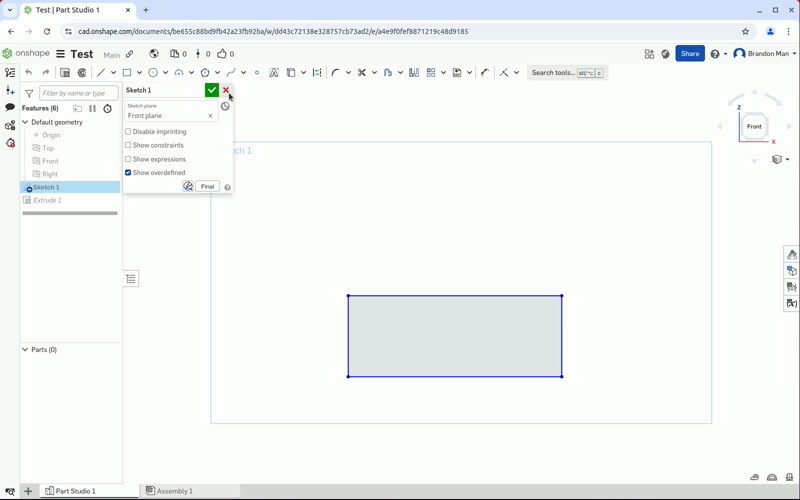
key(shift+s)
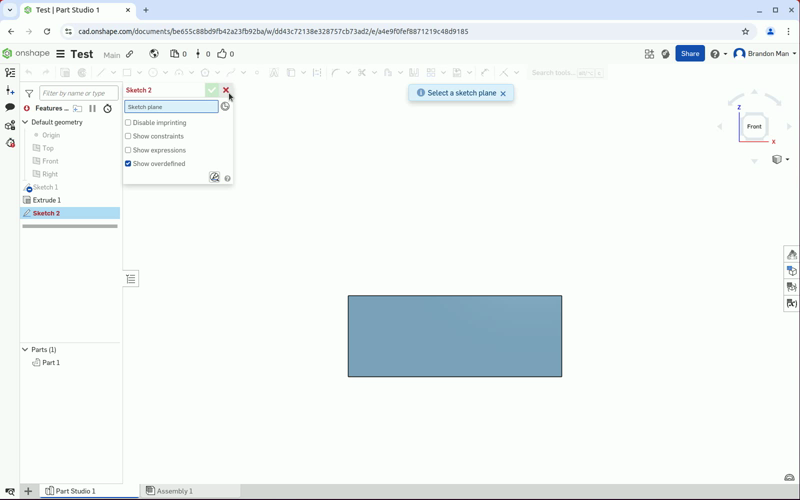
mouse_move(73, 163)
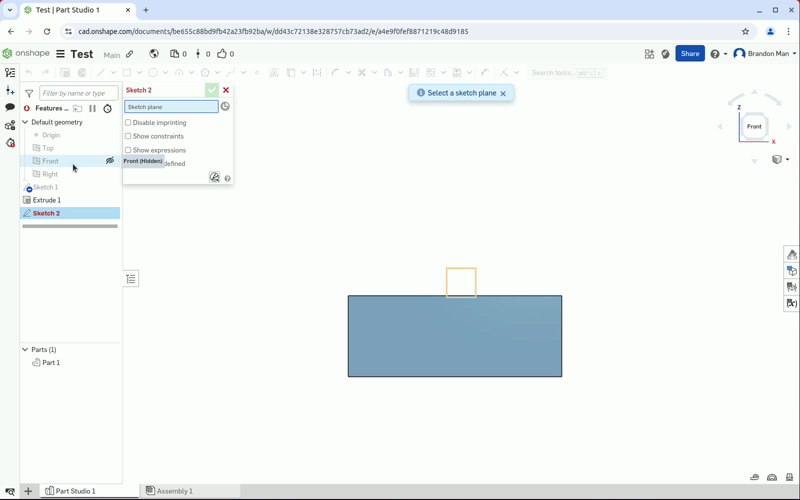
click(73, 163)
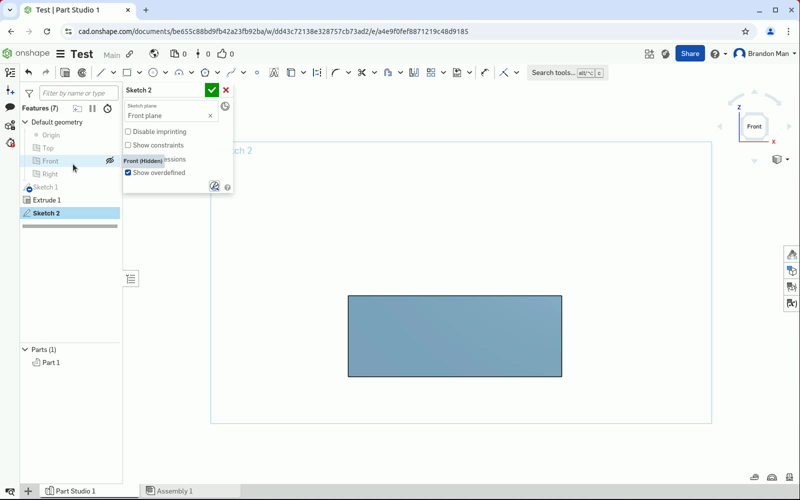
mouse_move(73, 352)
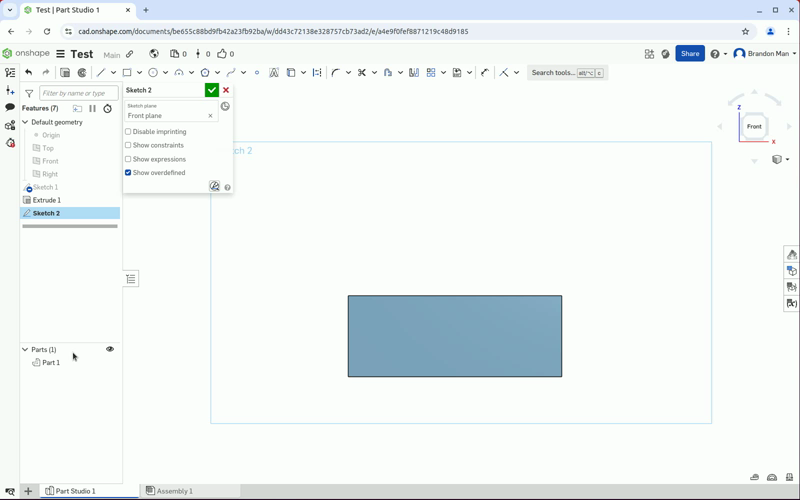
key(y)
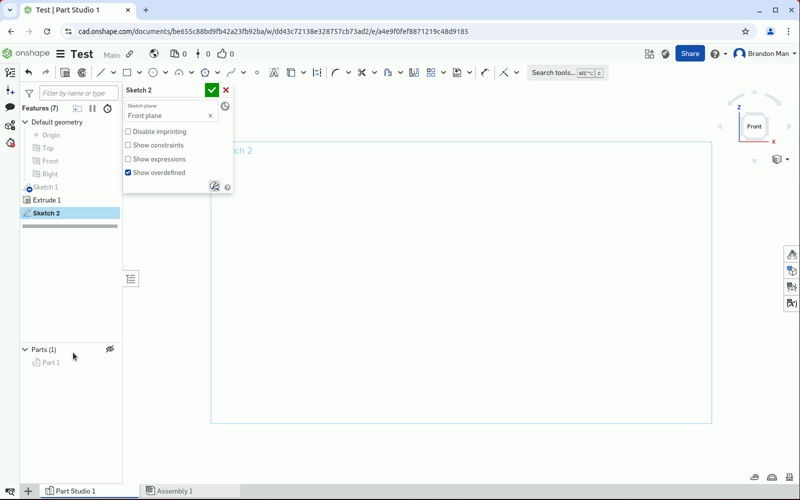
key(l)
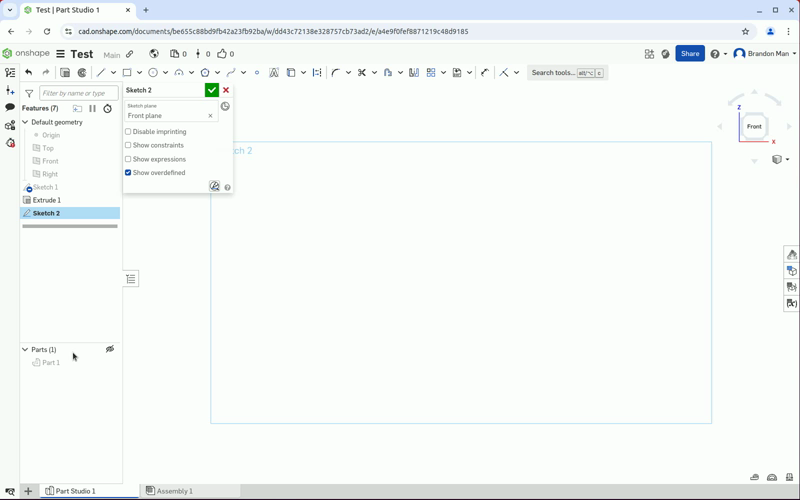
key_down(shift)
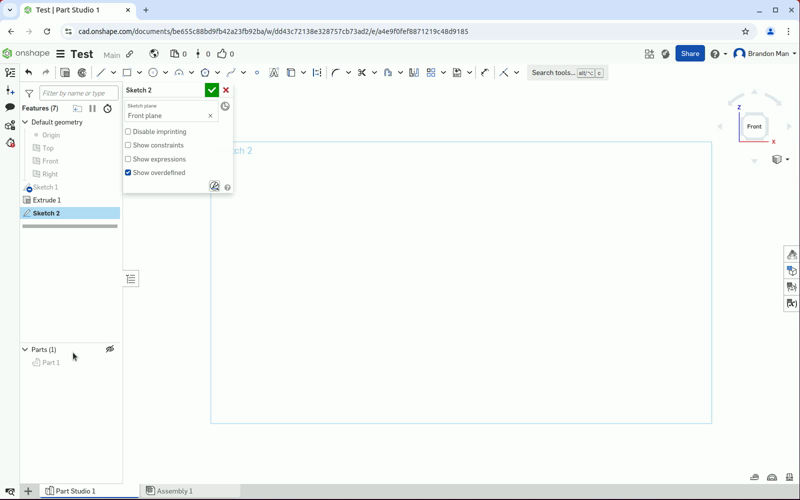
mouse_move(348, 376)
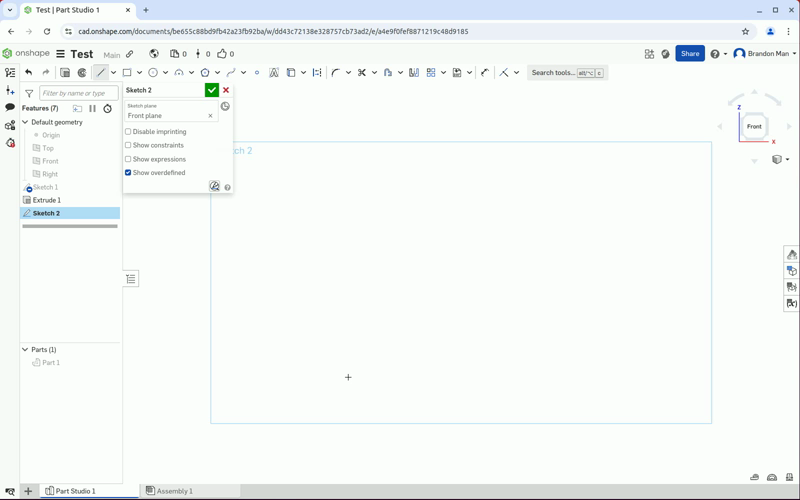
click(348, 376)
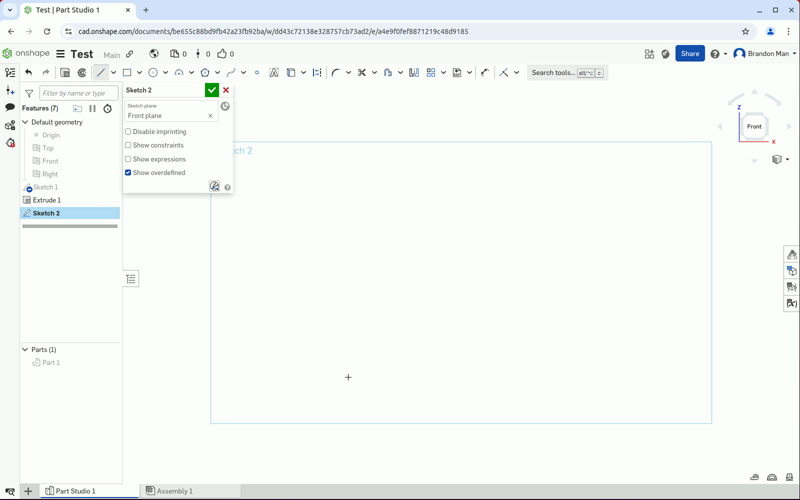
key_up(shift)
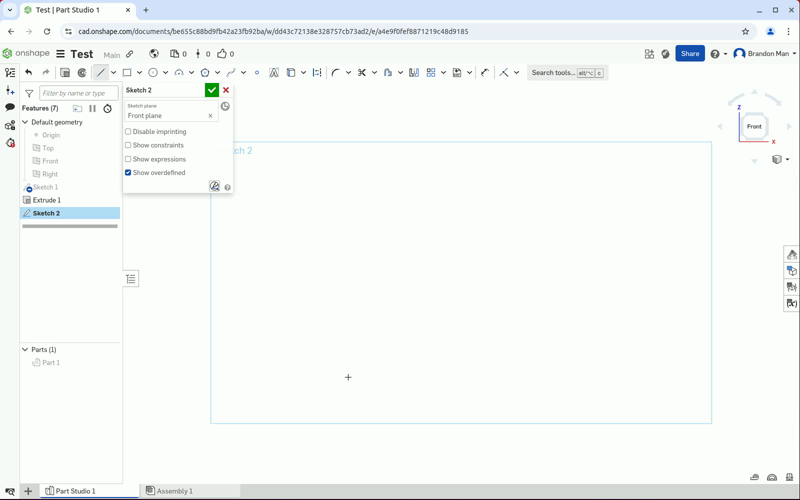
key_down(shift)
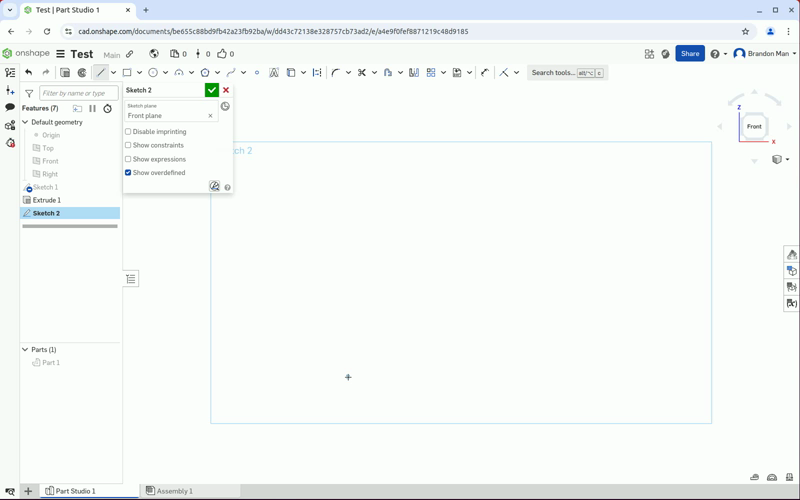
mouse_move(561, 376)
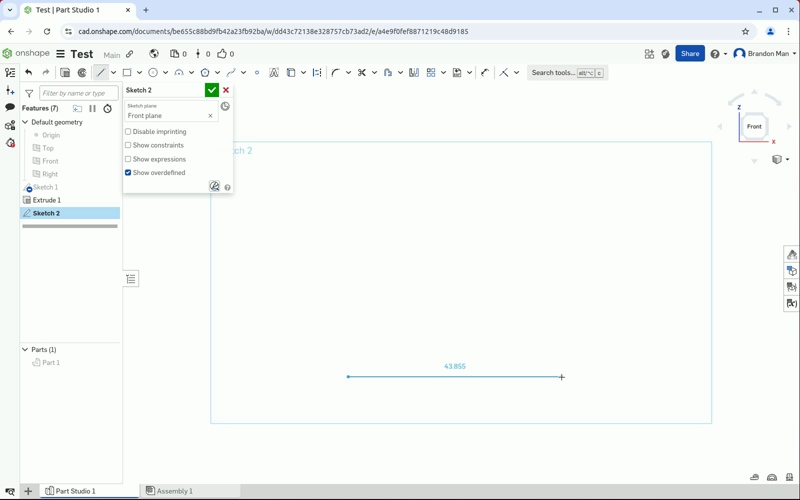
click(561, 376)
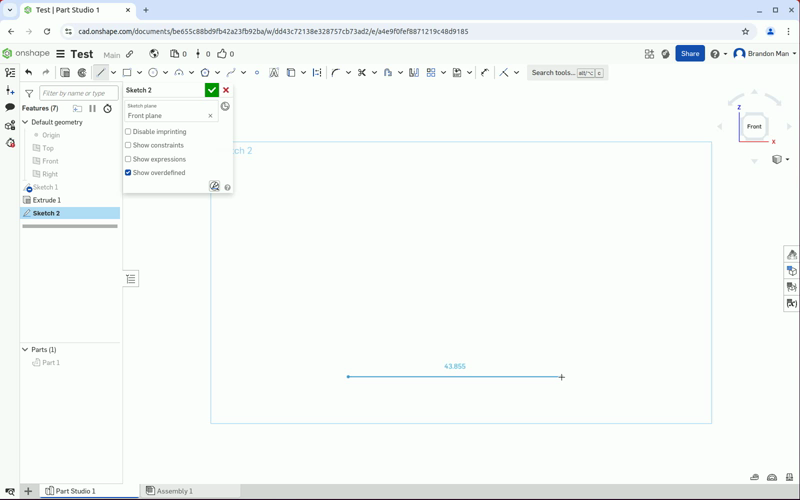
key_up(shift)
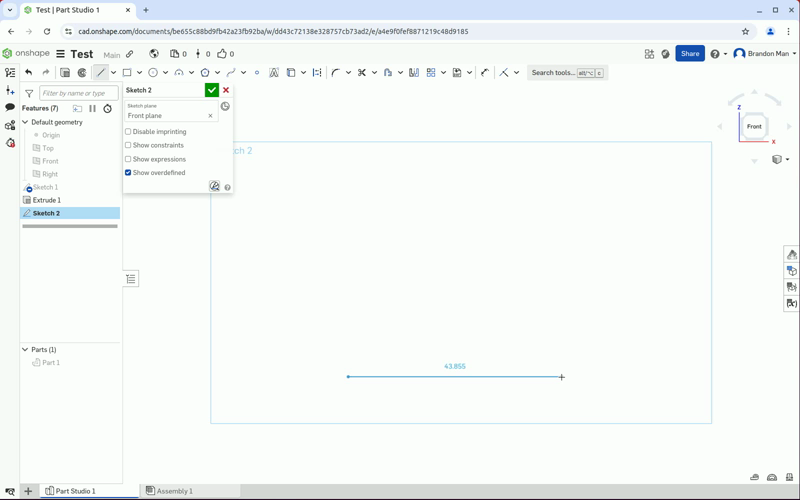
key_down(shift)
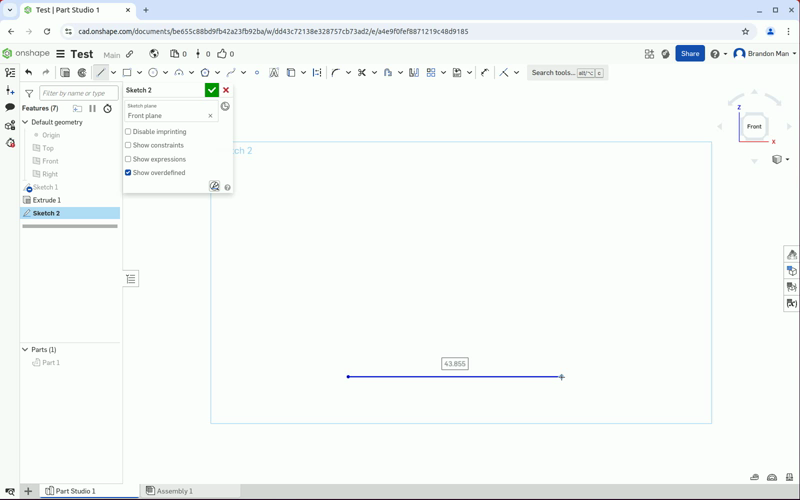
mouse_move(561, 295)
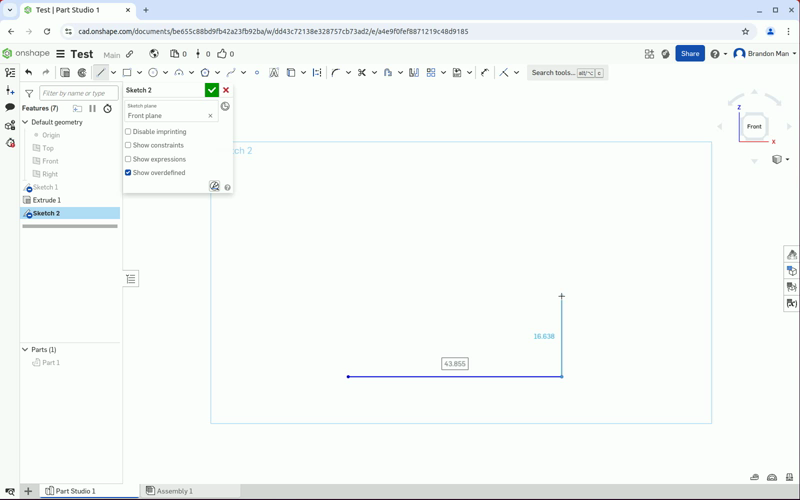
click(561, 295)
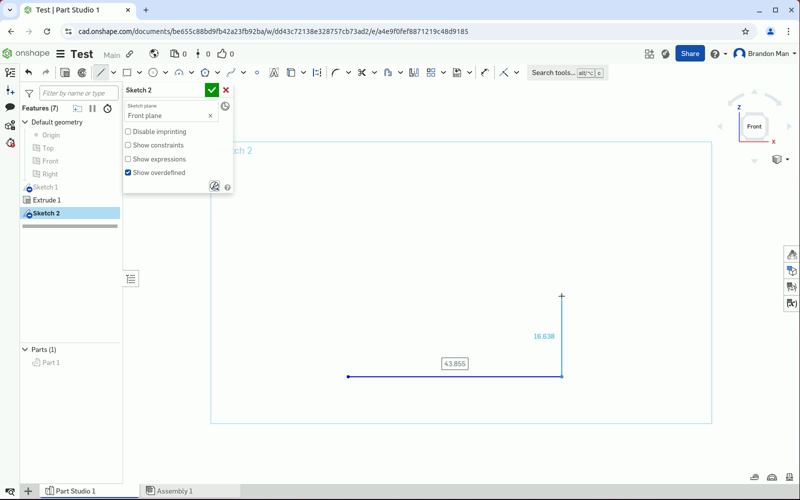
key_up(shift)
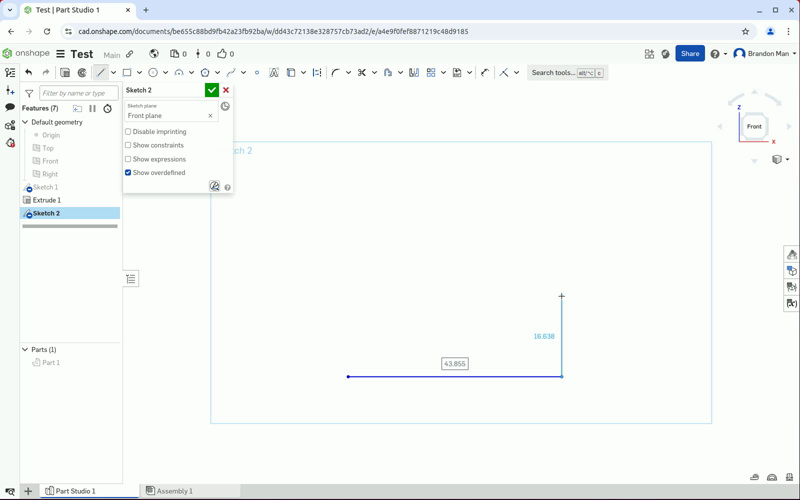
key_down(shift)
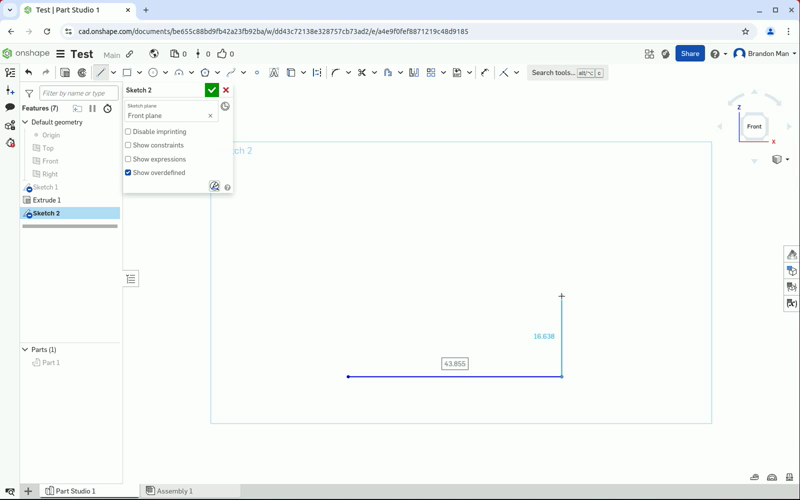
mouse_move(348, 295)
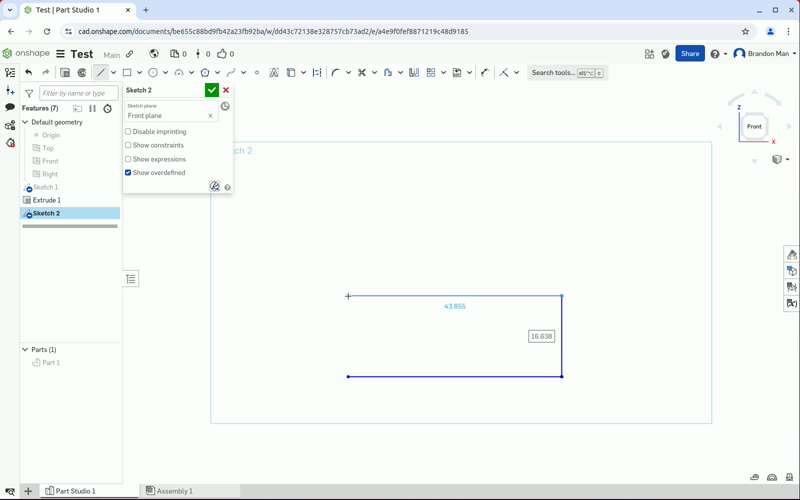
click(348, 295)
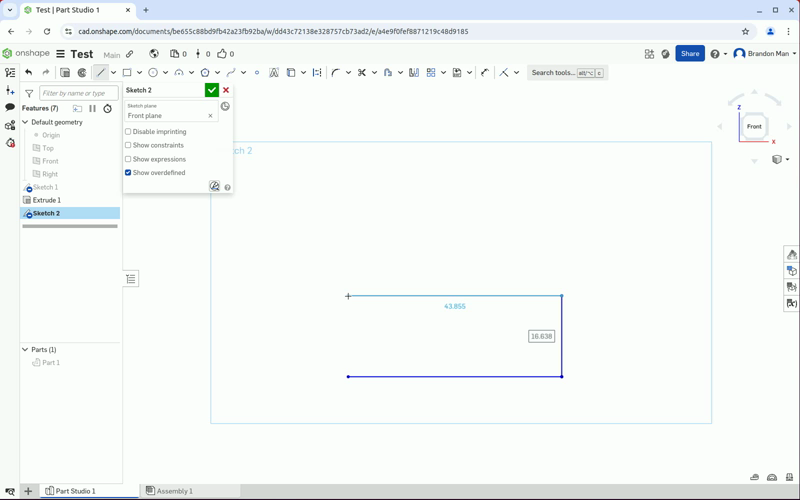
key_up(shift)
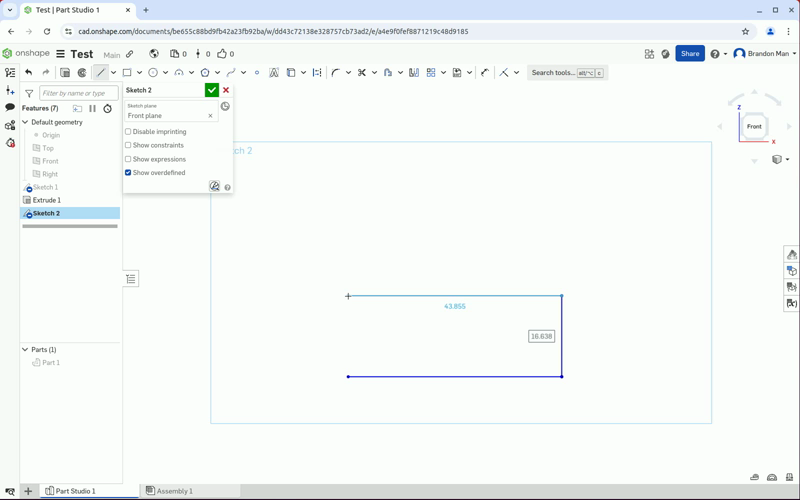
key_down(shift)
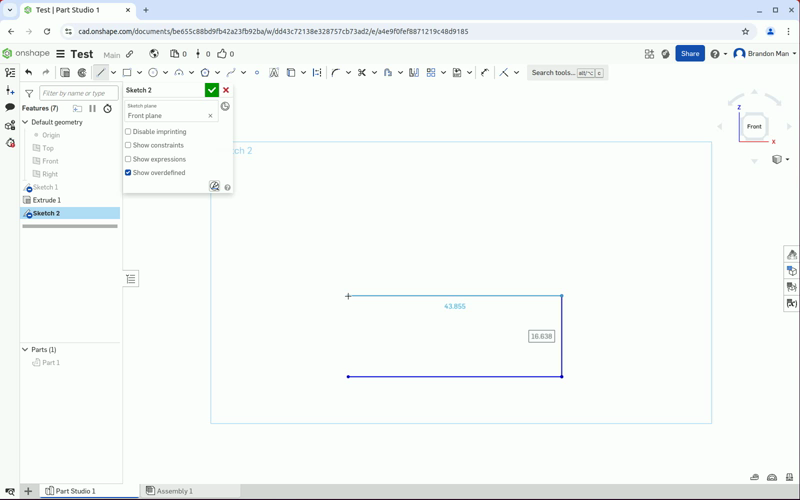
mouse_move(348, 376)
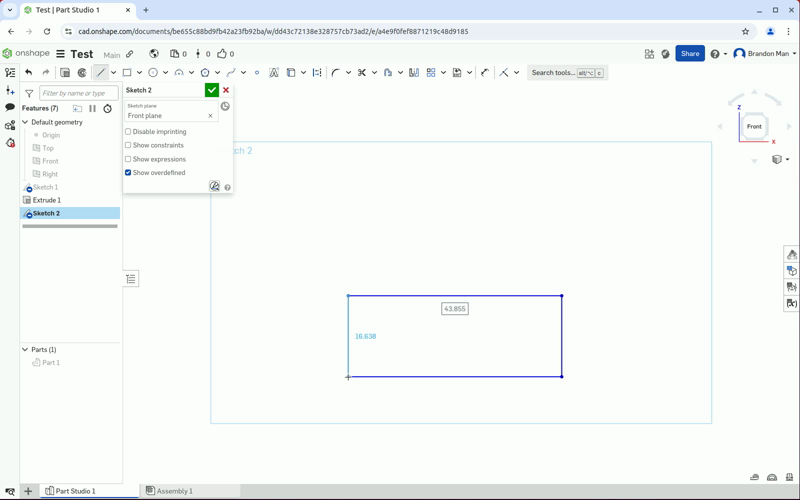
key_up(shift)
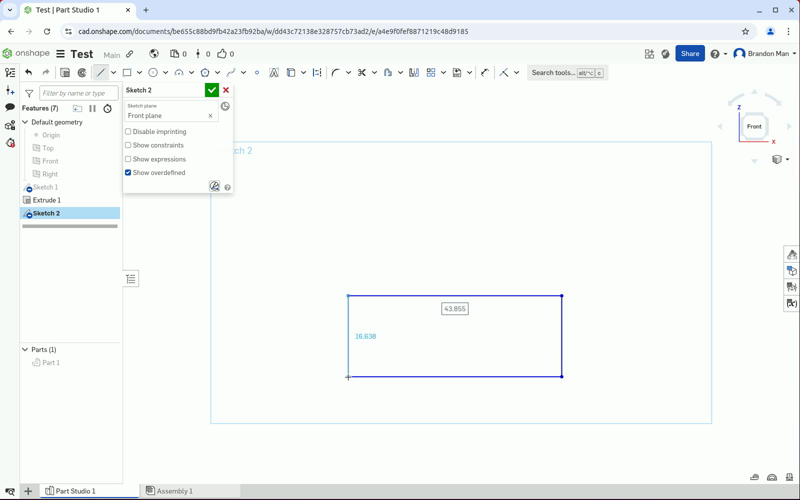
click(348, 376)
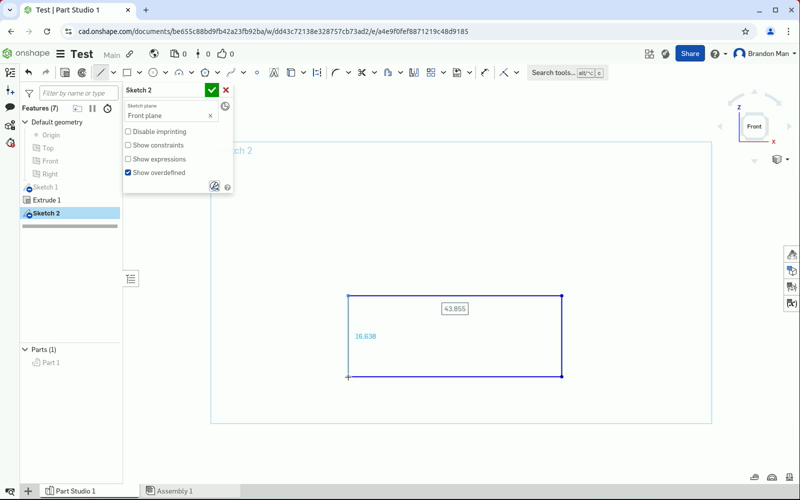
key(esc)
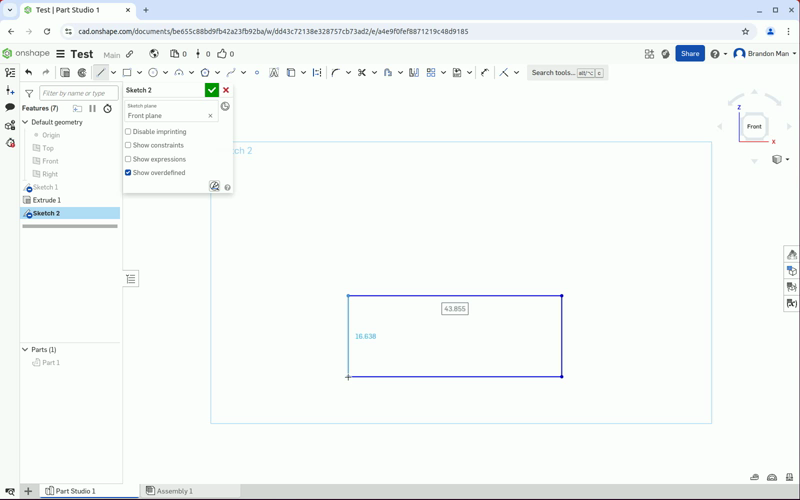
mouse_move(464, 313)
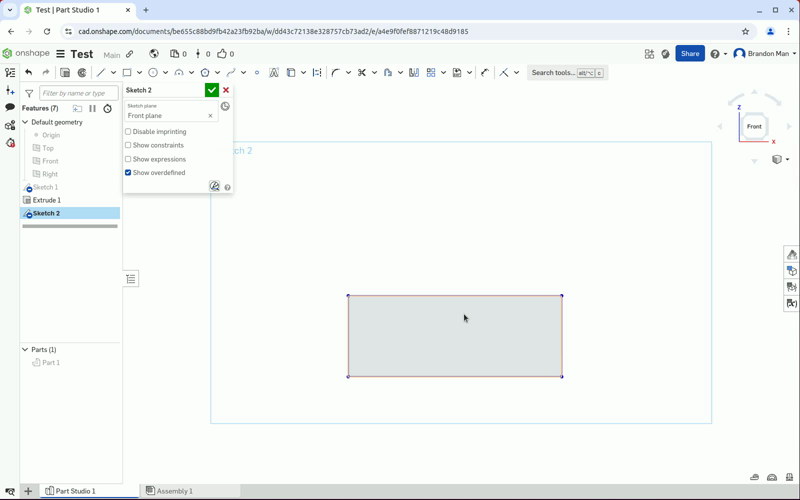
click(464, 313)
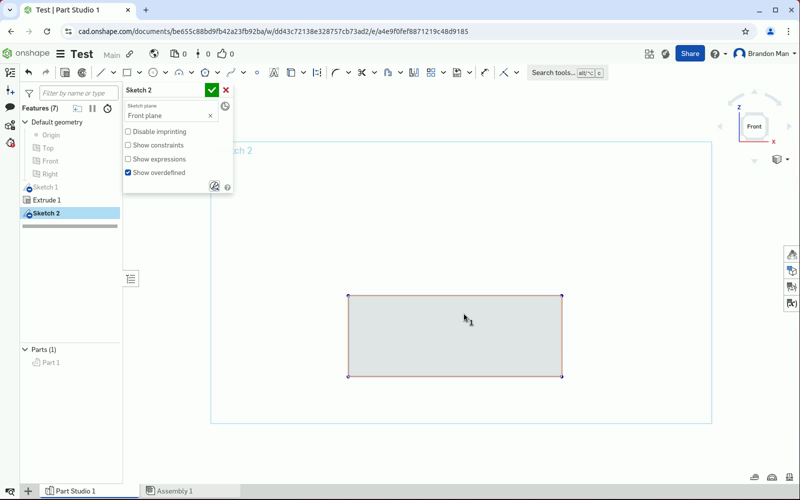
mouse_move(73, 352)
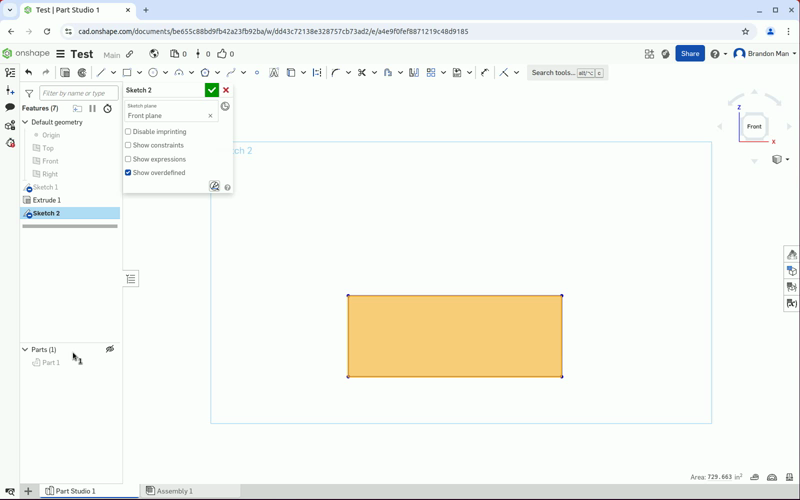
key(shift+y)
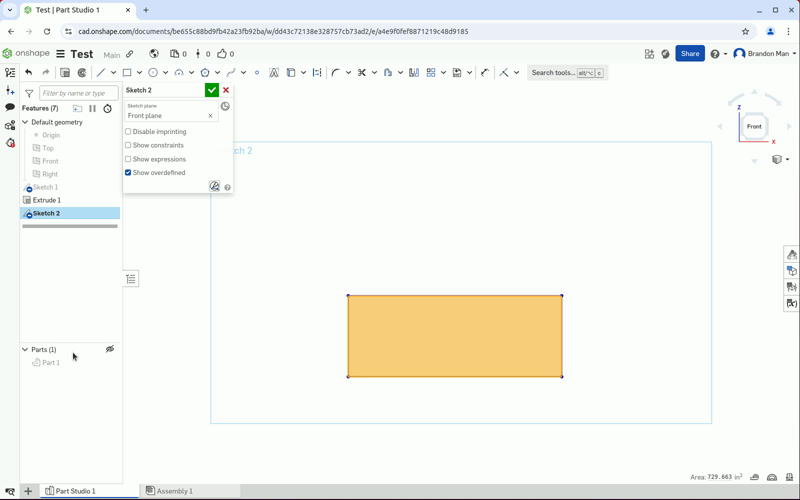
key(shift+e)
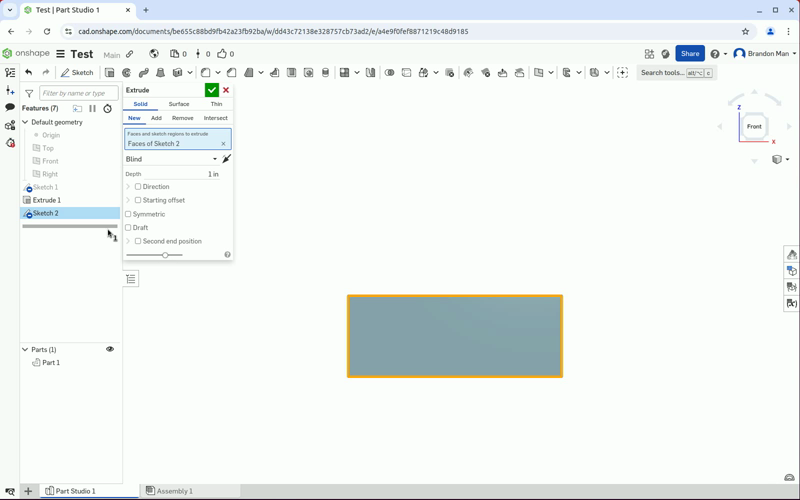
mouse_move(143, 106)
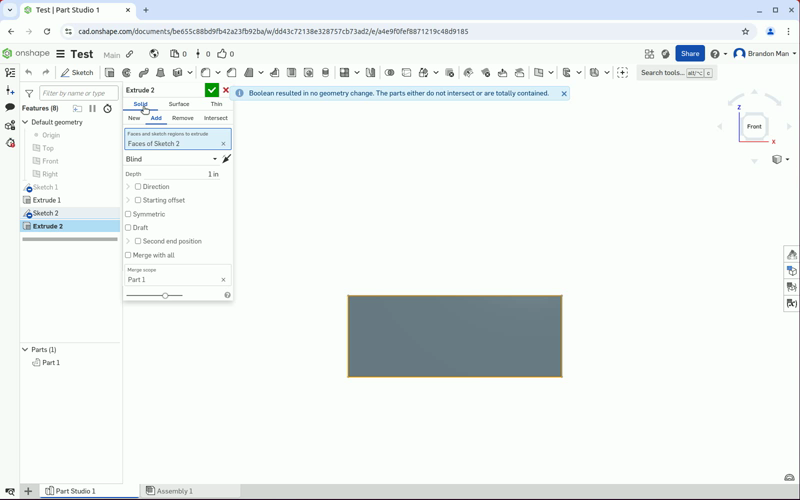
click(143, 106)
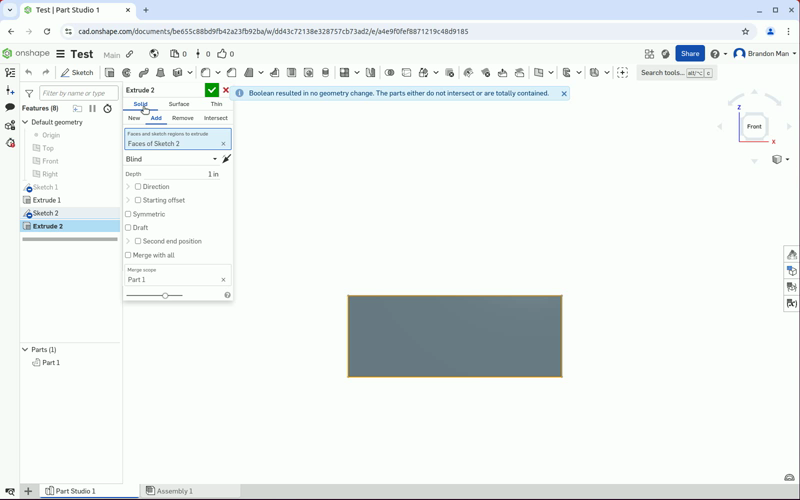
mouse_move(137, 120)
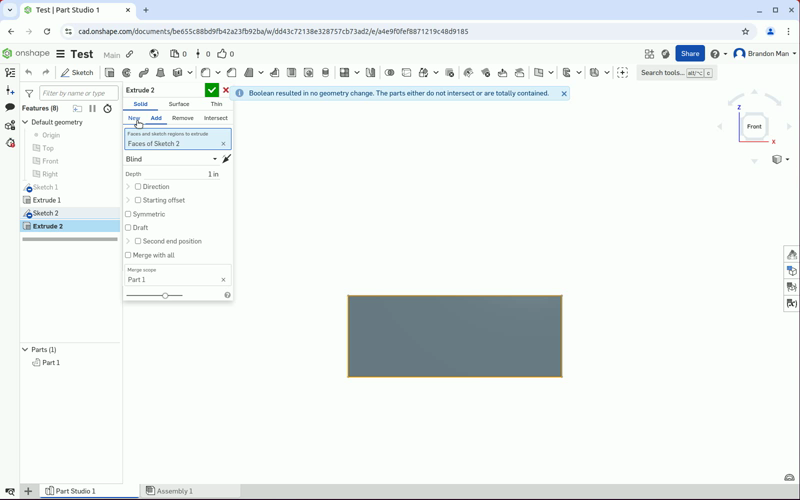
click(137, 120)
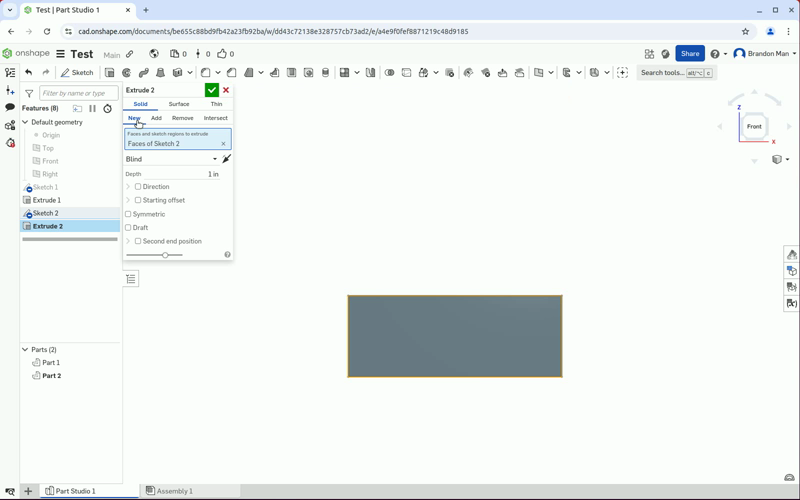
key(tab, 4)
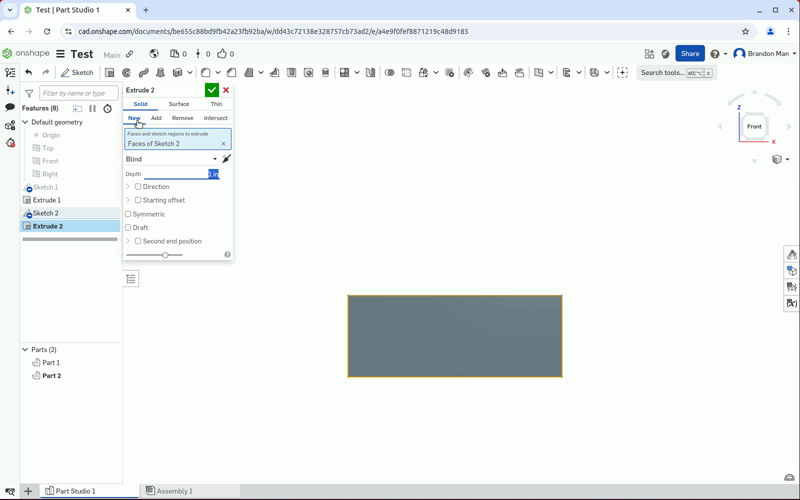
text(2.166)
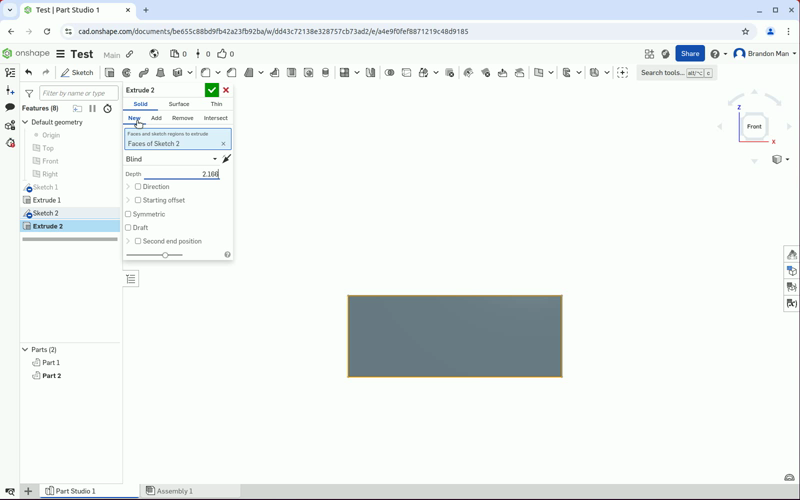
key(enter)
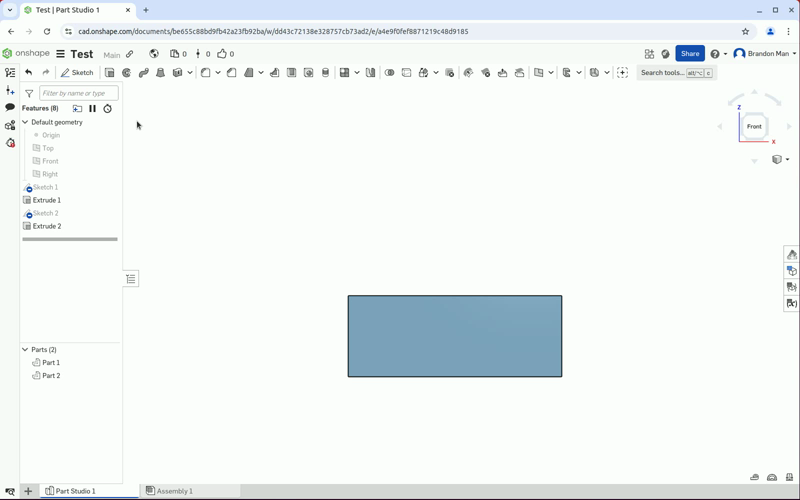
key(shift+h)
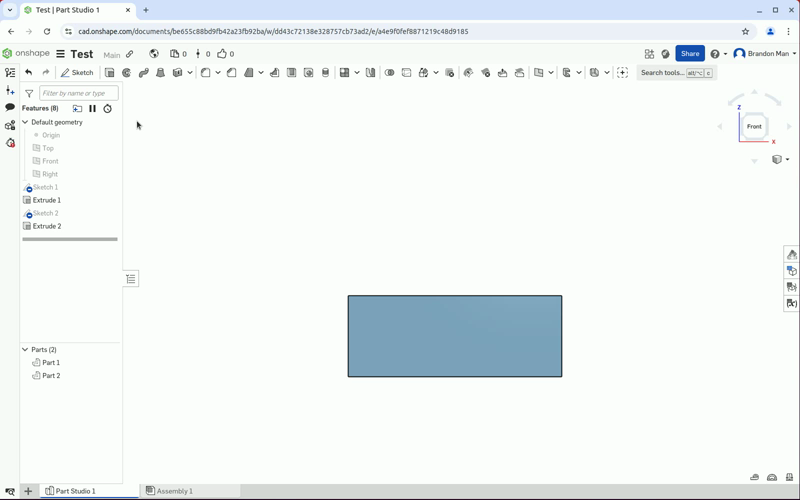
key(shift+h)
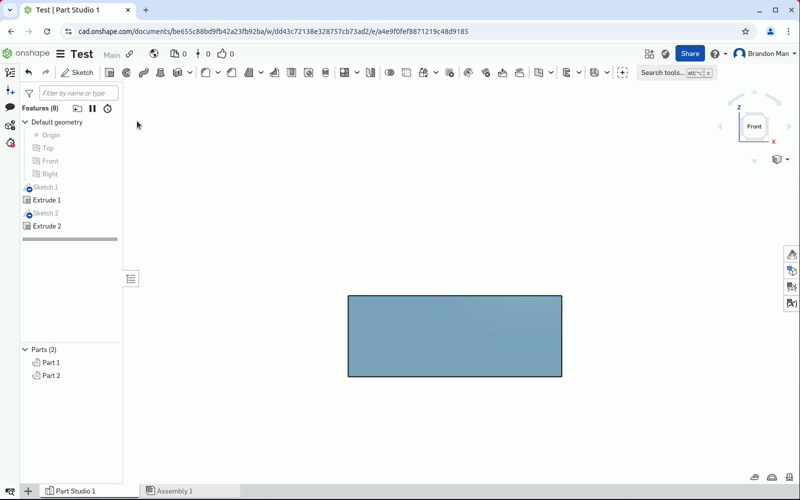
key(shift+7)
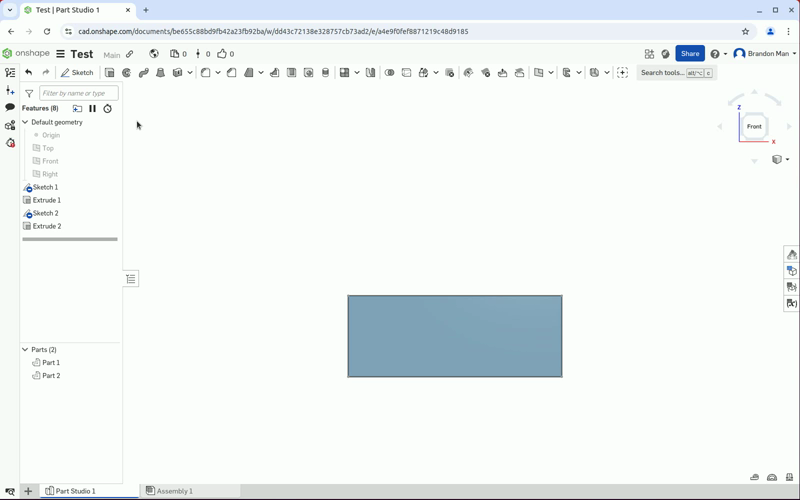
key(left, 2)
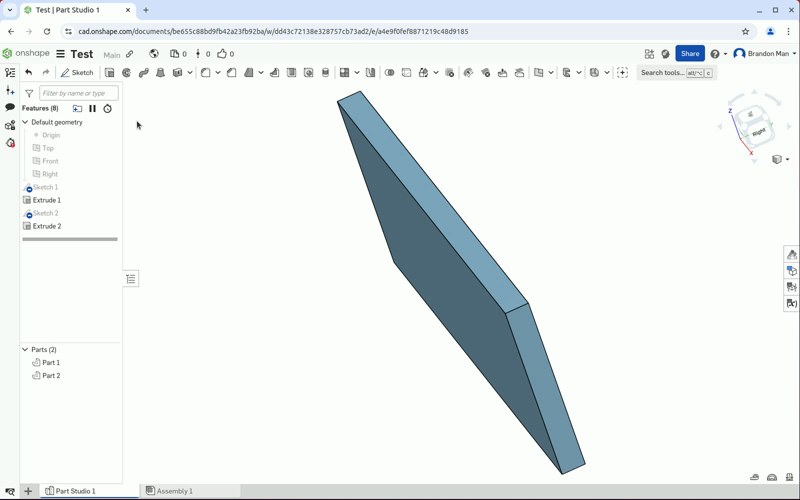
key(down, 2)
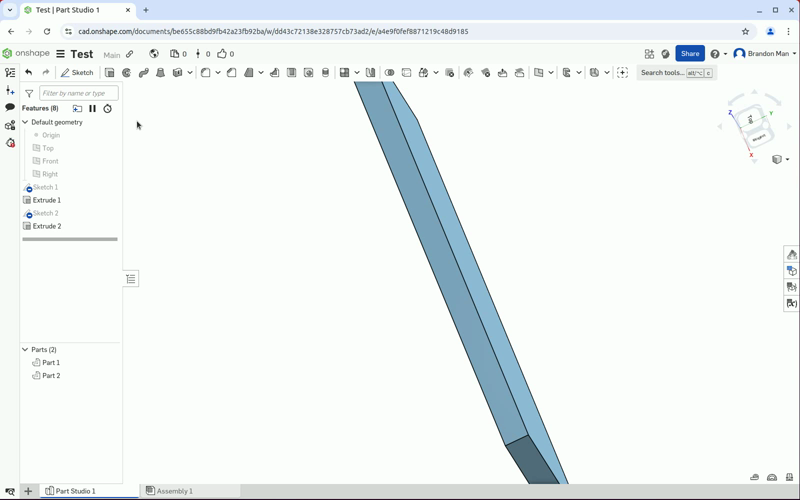
key(up, 2)
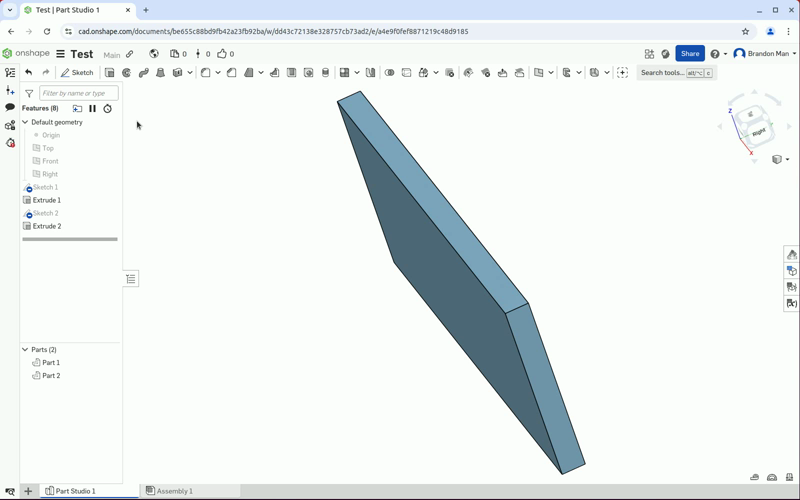
key(right, 2)
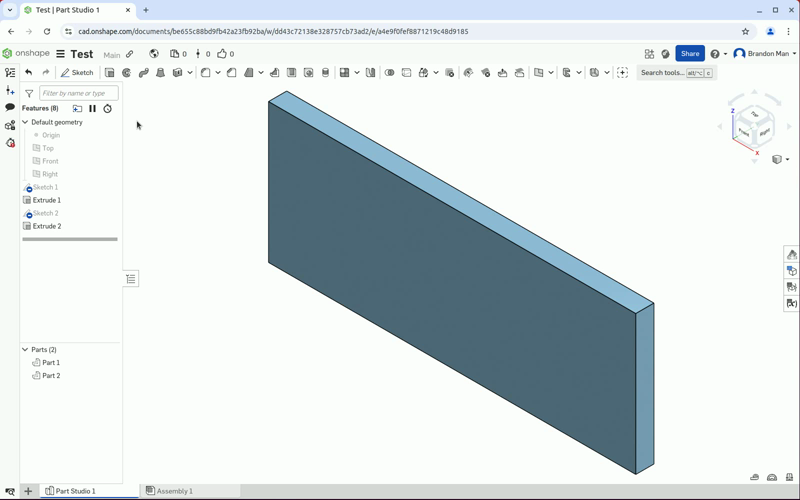
mouse_move(73, 189)
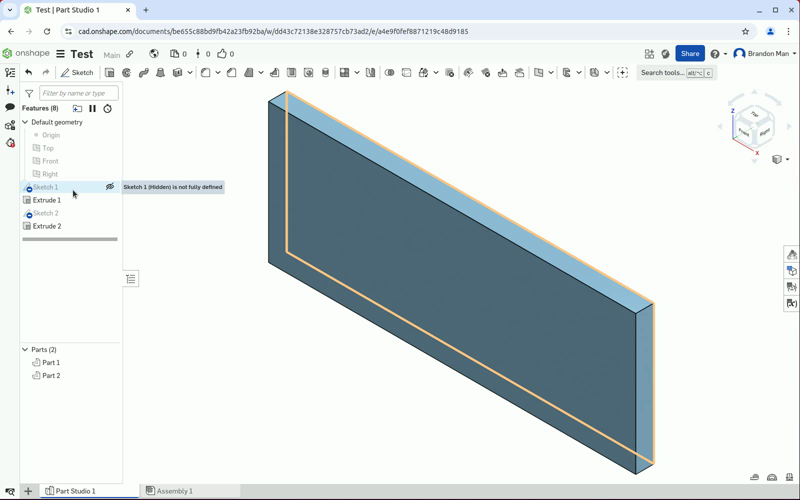
click(73, 189)